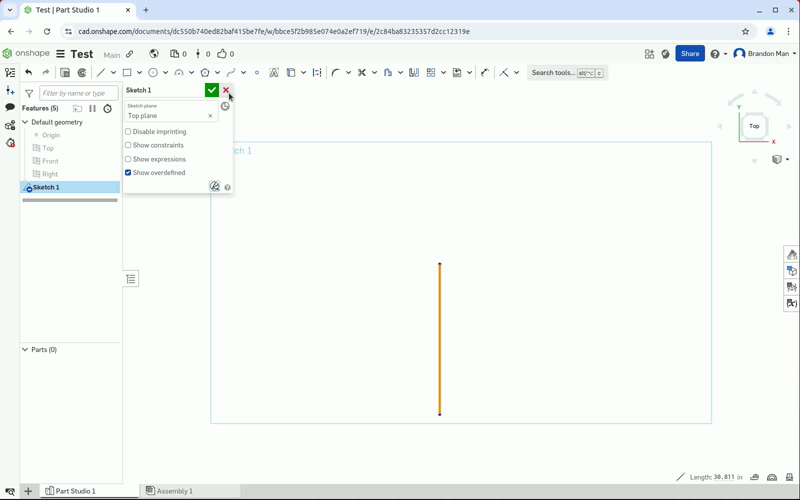
key(shift+h)
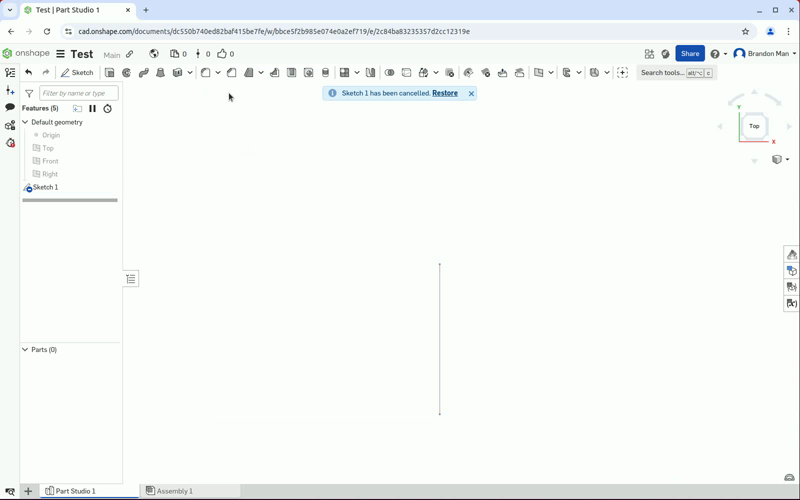
key(shift+s)
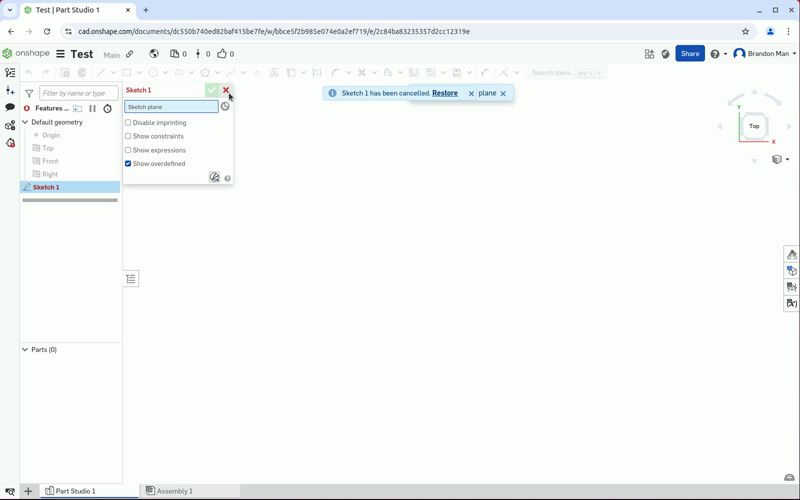
mouse_move(73, 150)
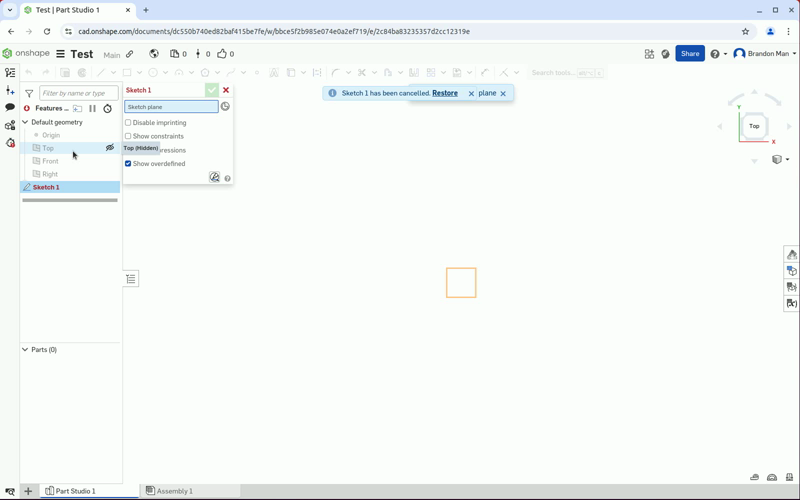
click(73, 150)
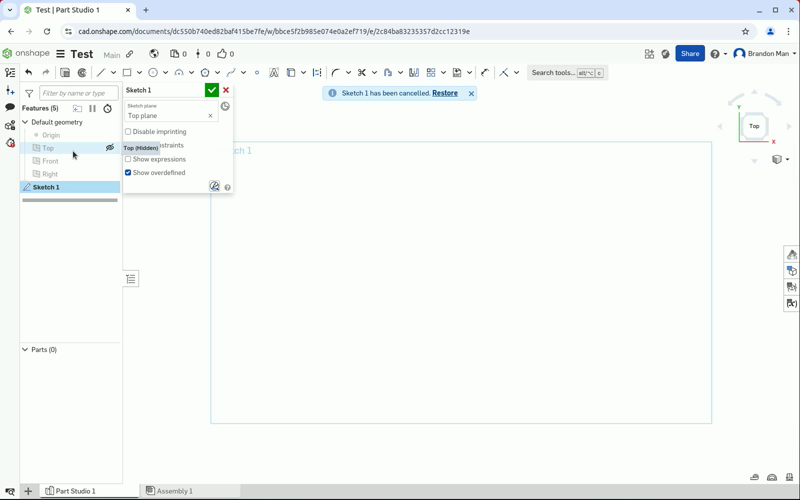
mouse_move(73, 352)
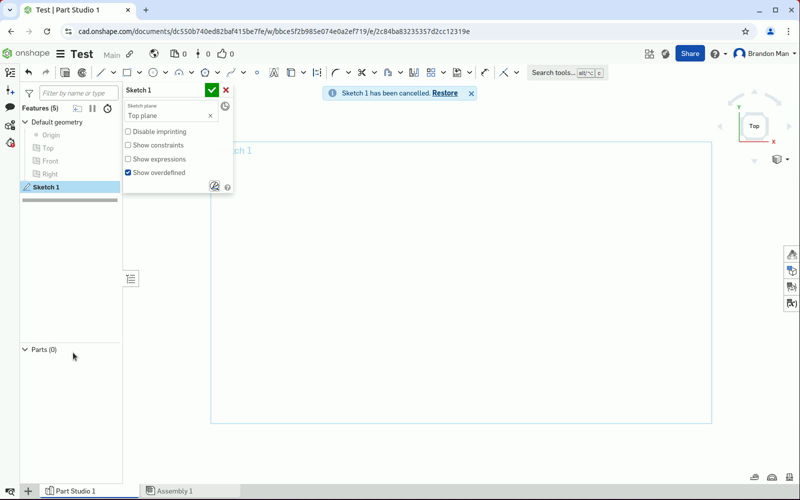
key(y)
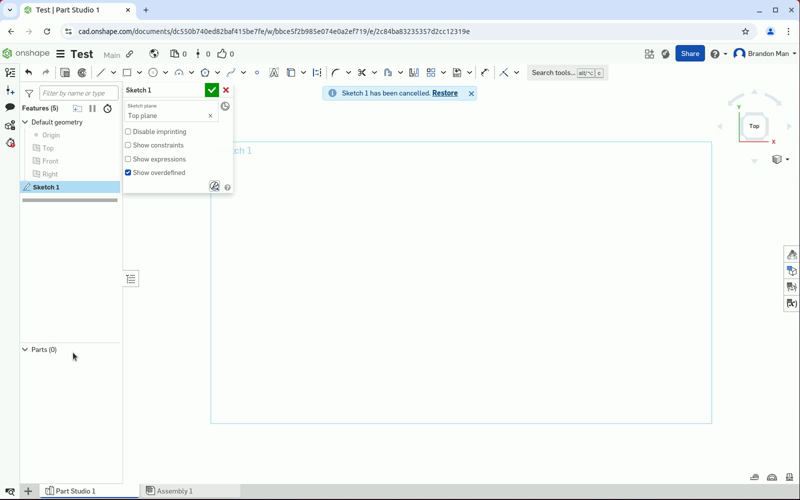
key(l)
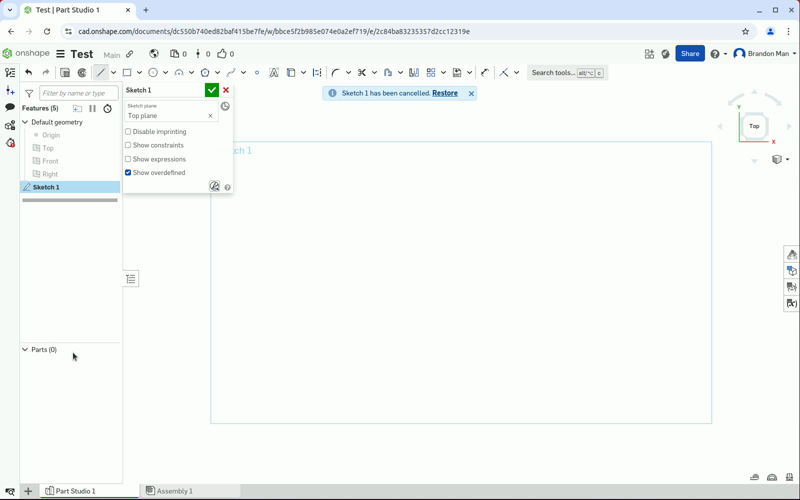
key_down(shift)
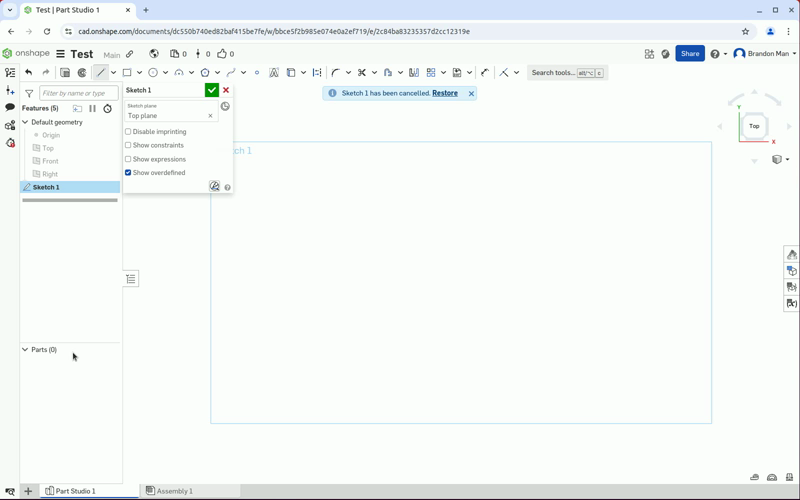
mouse_move(380, 395)
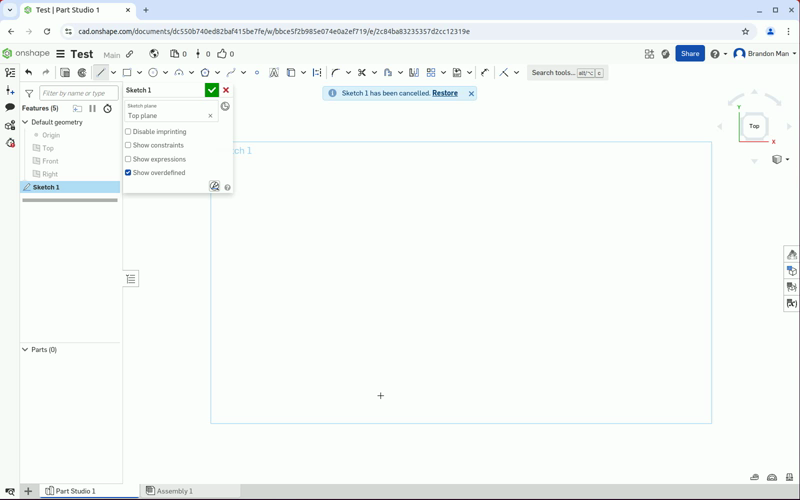
click(380, 395)
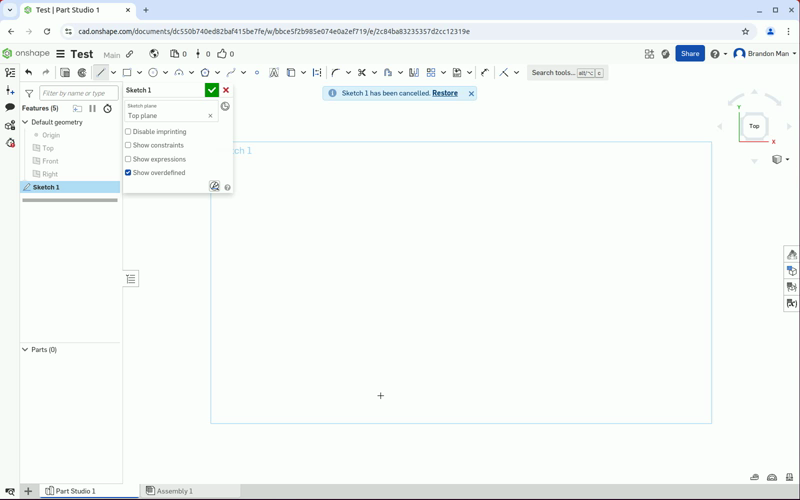
key_up(shift)
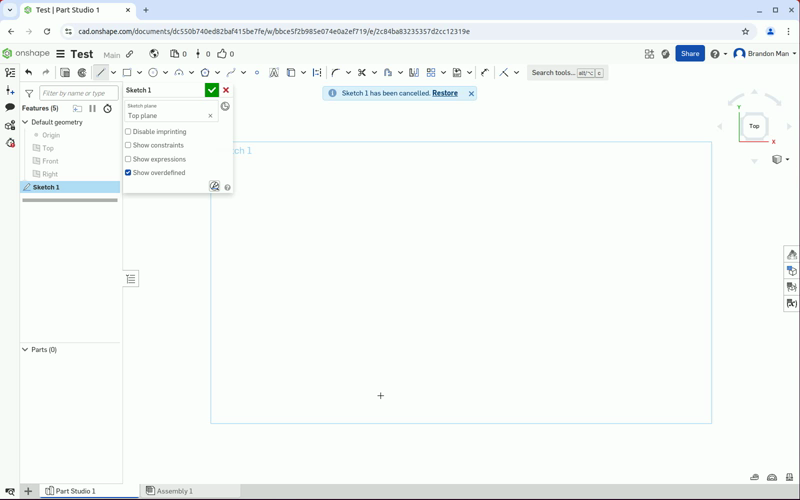
key_down(shift)
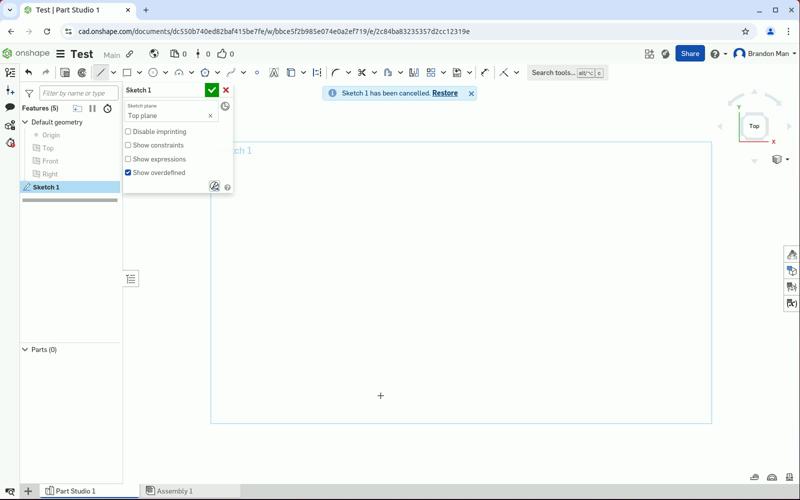
mouse_move(501, 395)
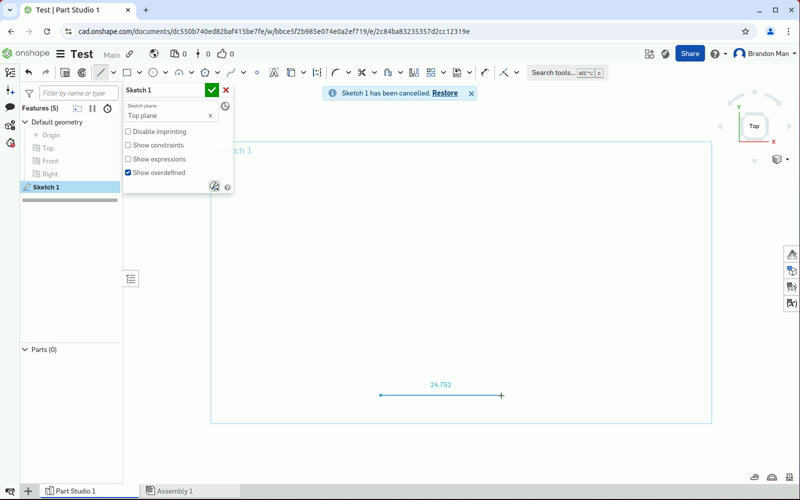
click(501, 395)
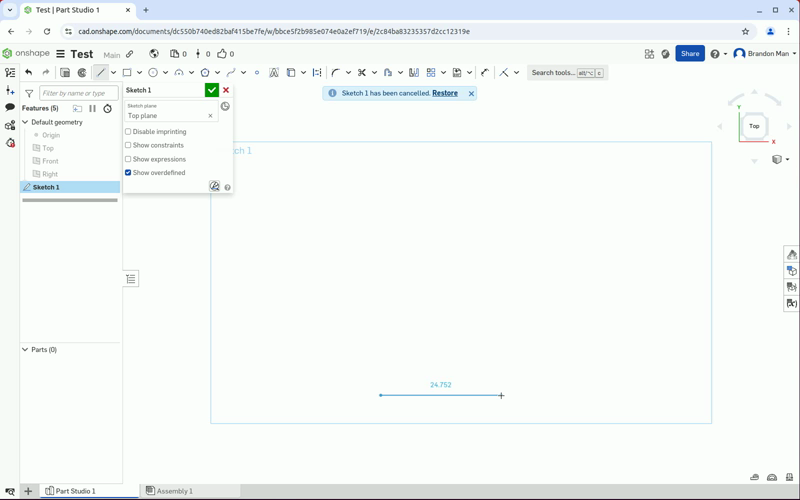
key_up(shift)
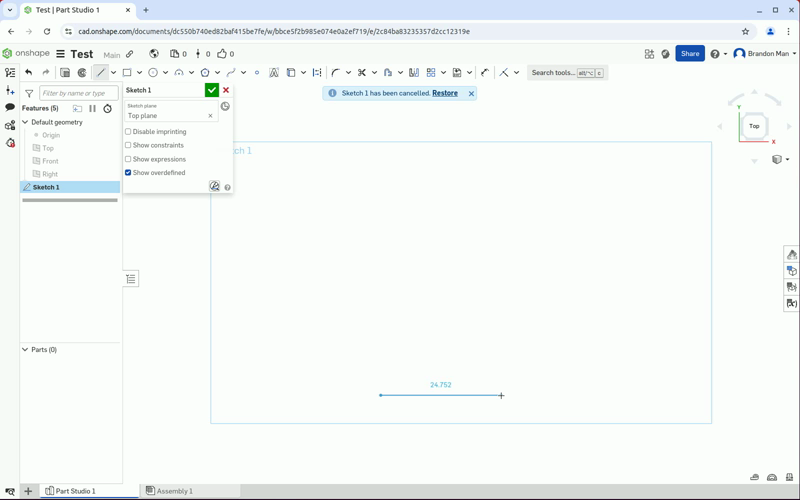
key_down(shift)
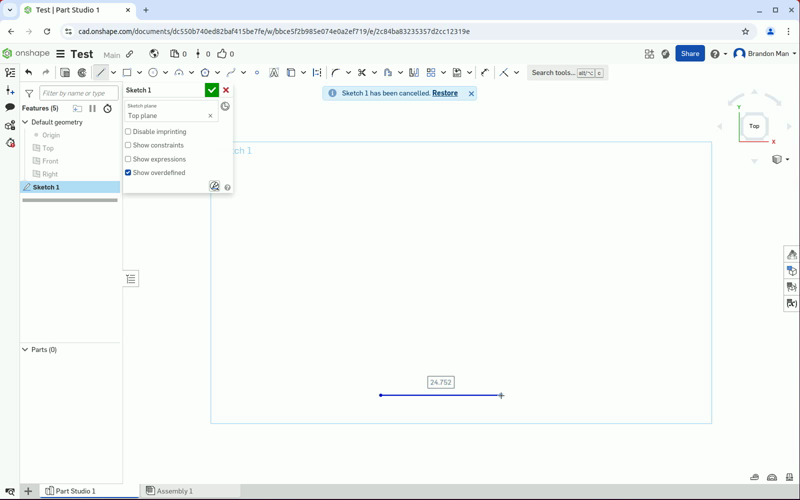
mouse_move(539, 320)
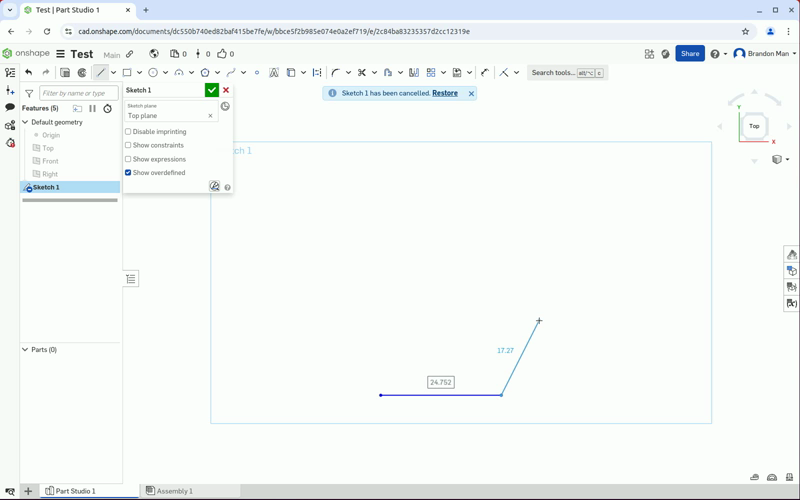
click(539, 320)
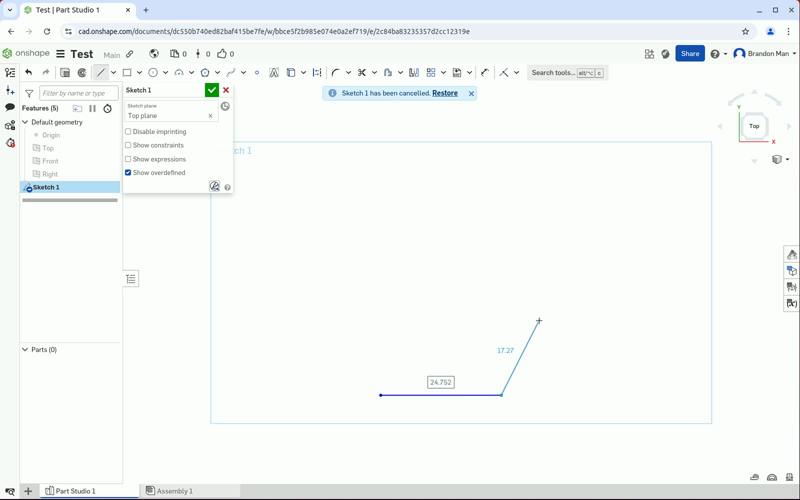
key_up(shift)
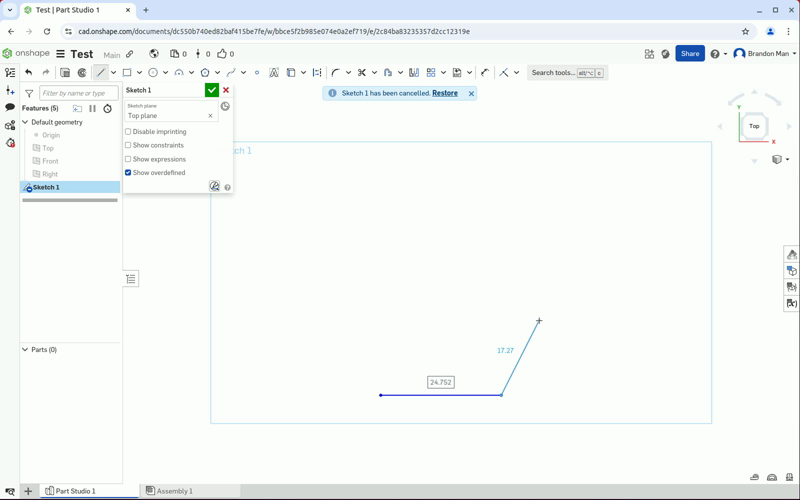
key_down(shift)
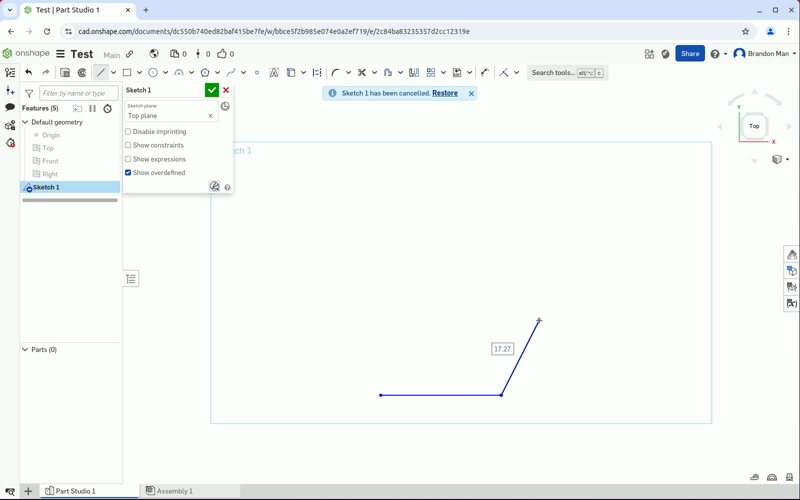
mouse_move(539, 171)
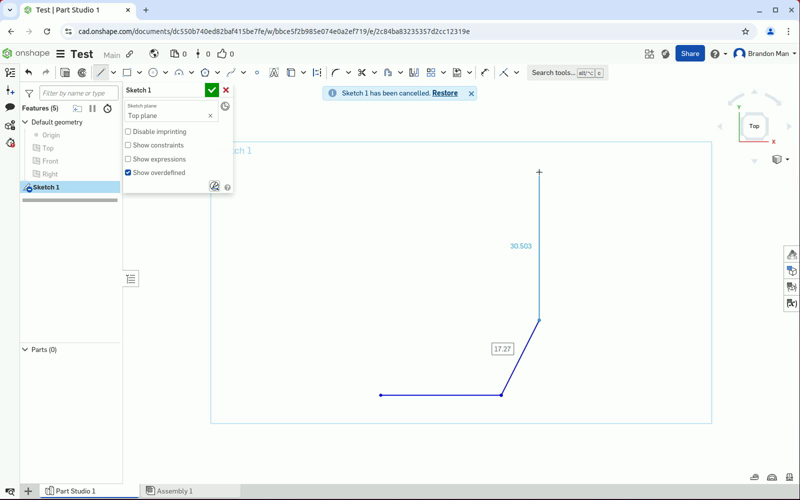
click(539, 171)
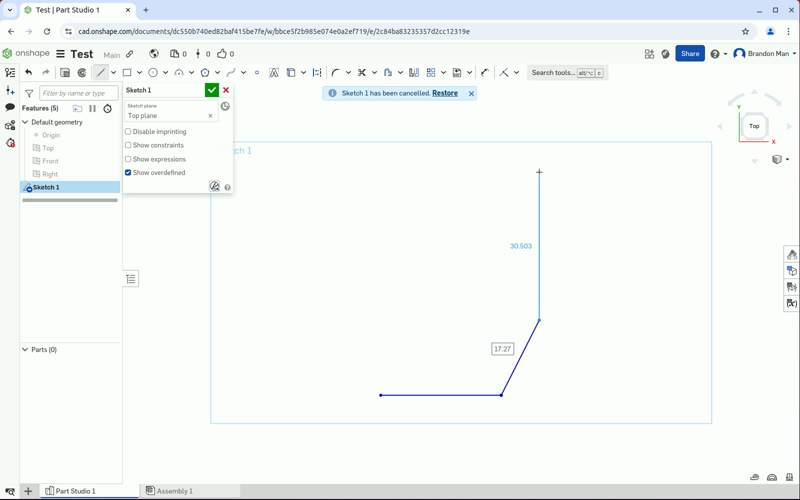
key_up(shift)
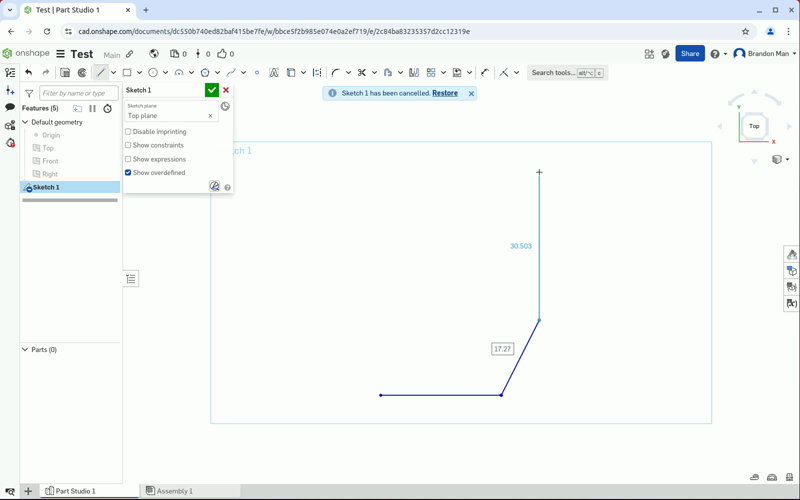
key_down(shift)
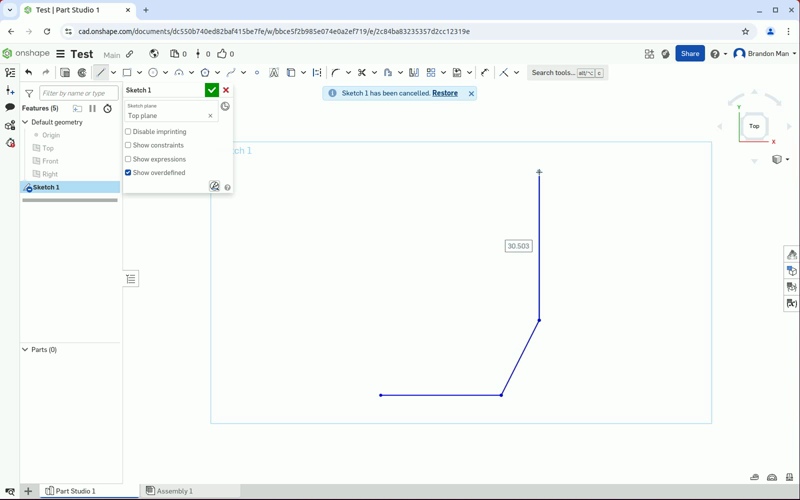
mouse_move(380, 171)
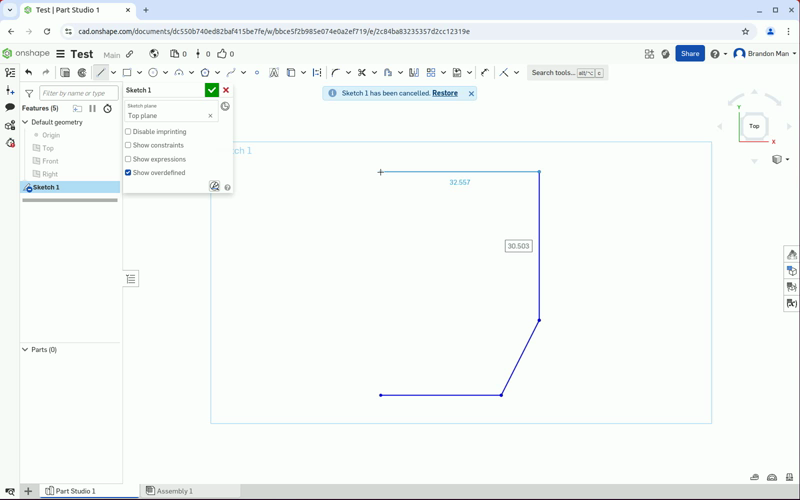
click(380, 171)
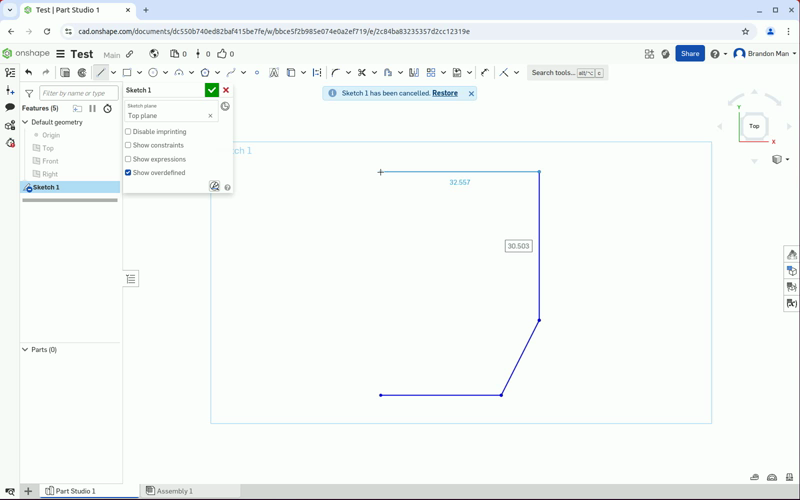
key_up(shift)
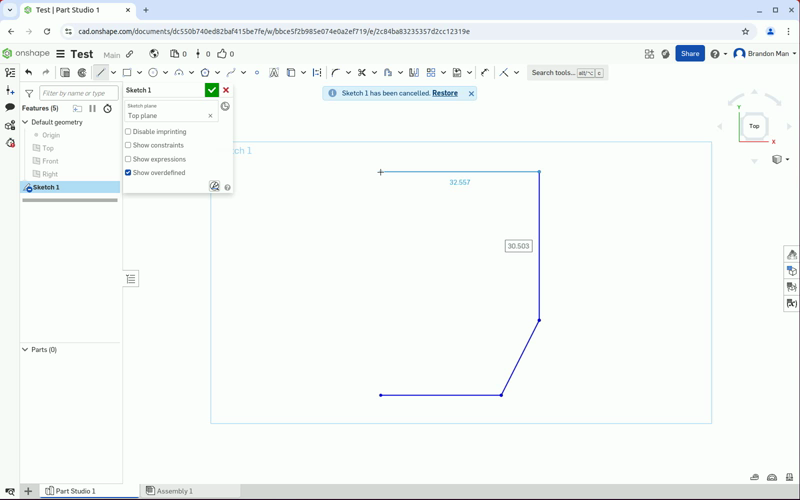
key_down(shift)
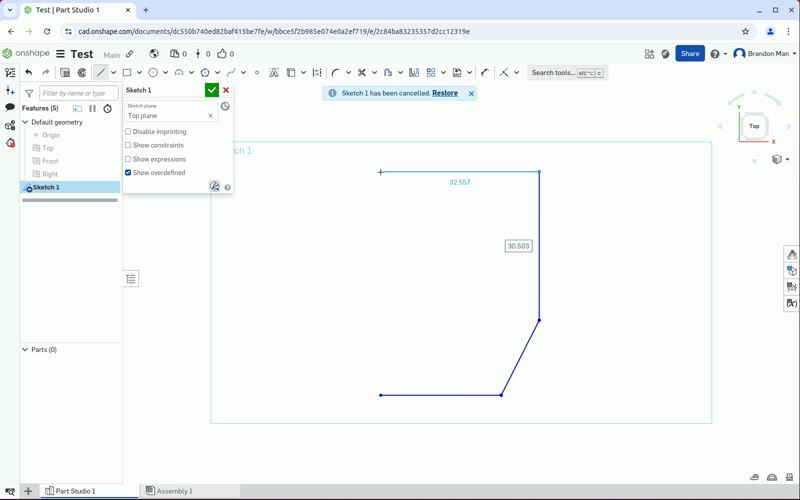
mouse_move(380, 395)
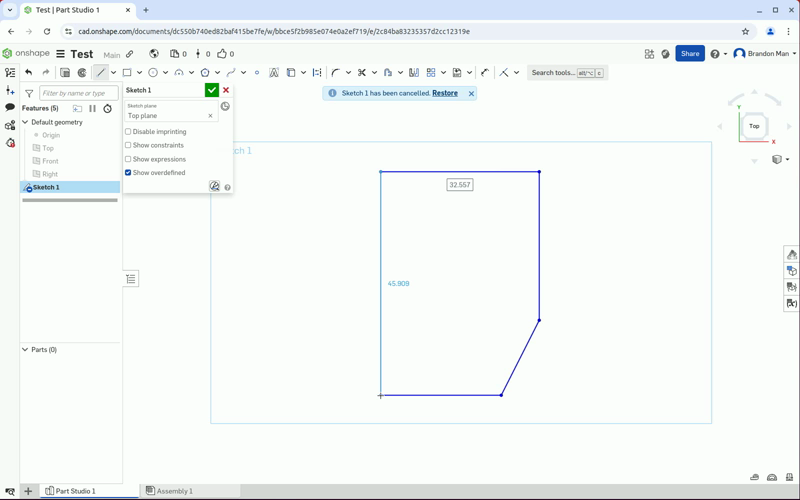
key_up(shift)
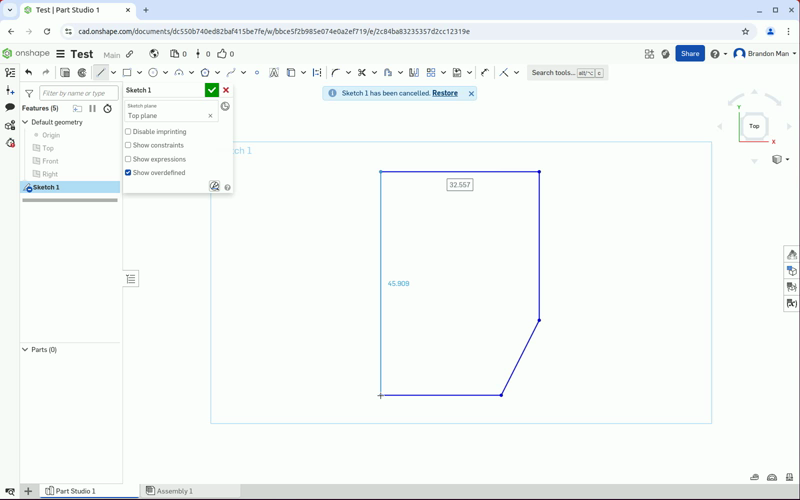
click(380, 395)
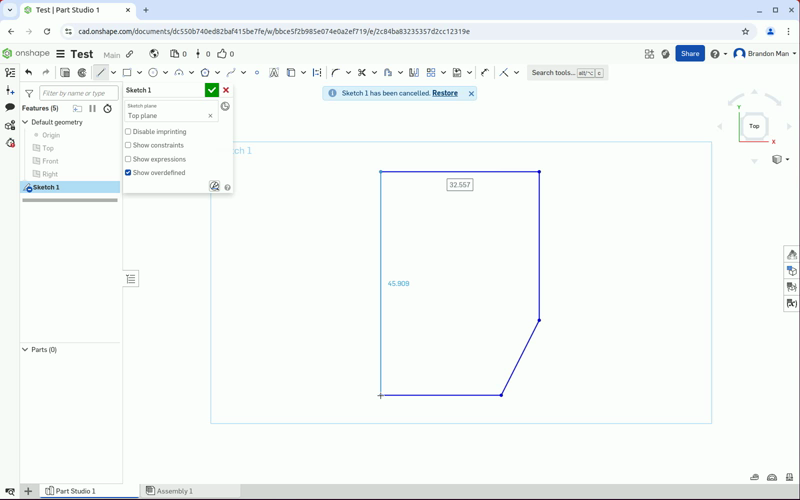
key(esc)
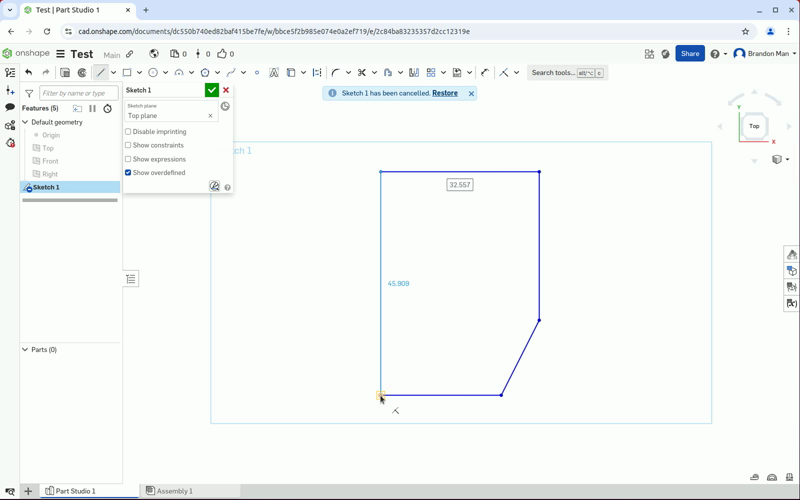
key(c)
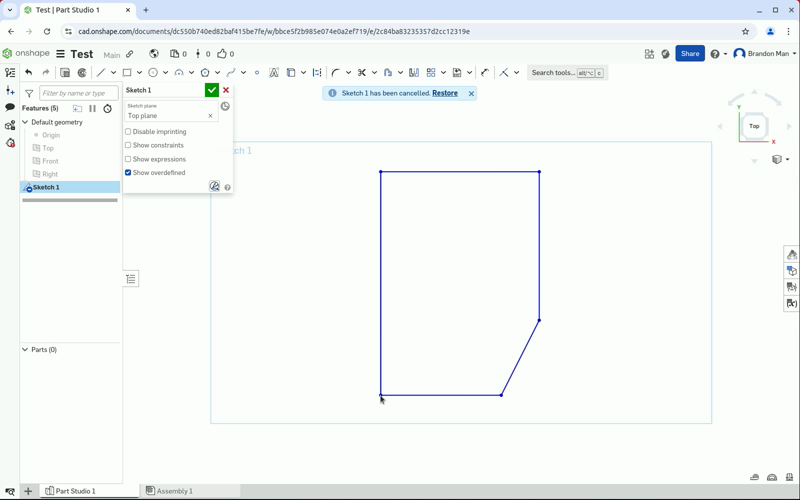
key_down(shift)
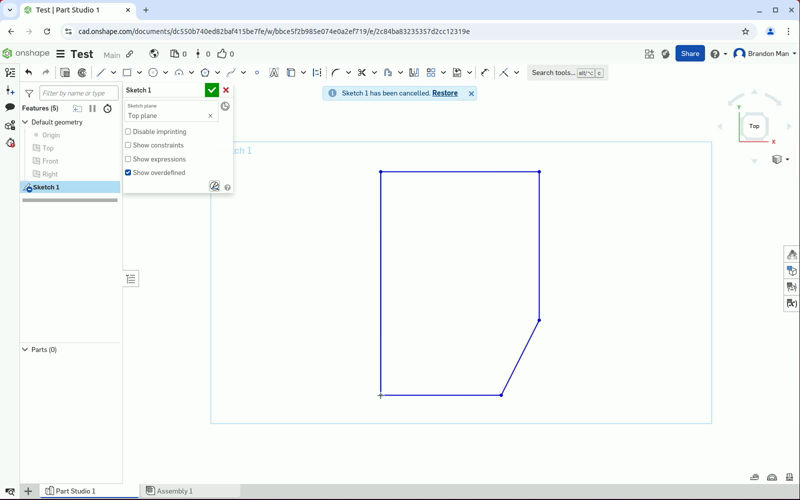
mouse_move(461, 282)
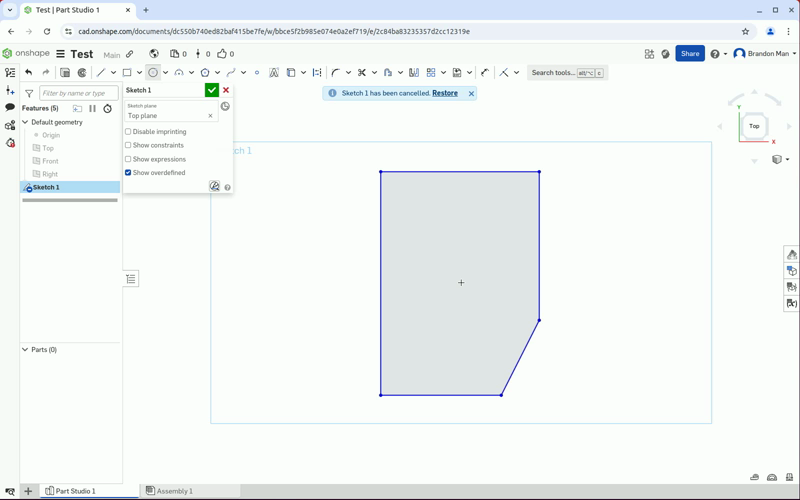
click(461, 282)
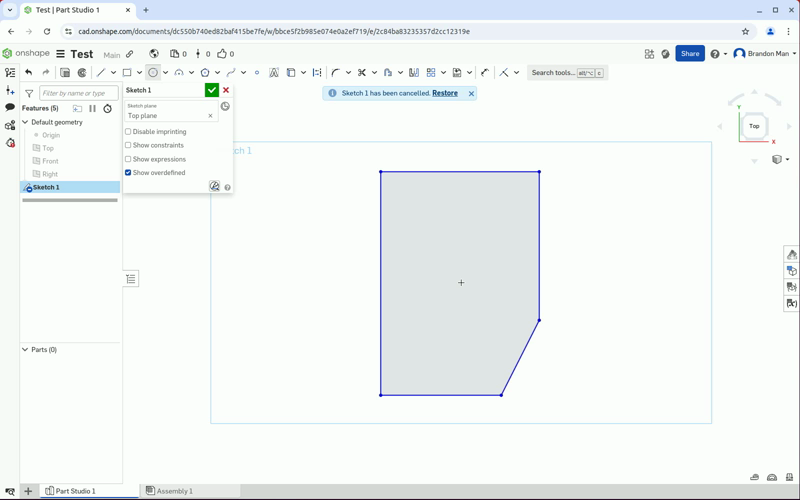
key_up(shift)
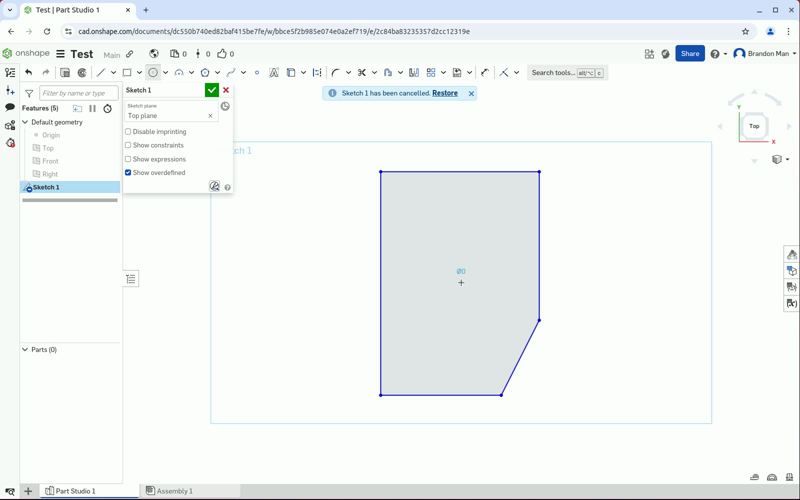
mouse_move(501, 282)
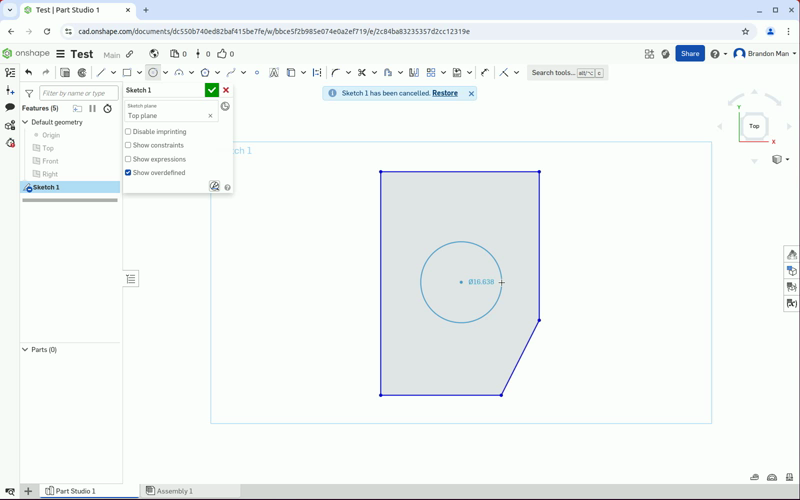
click(501, 282)
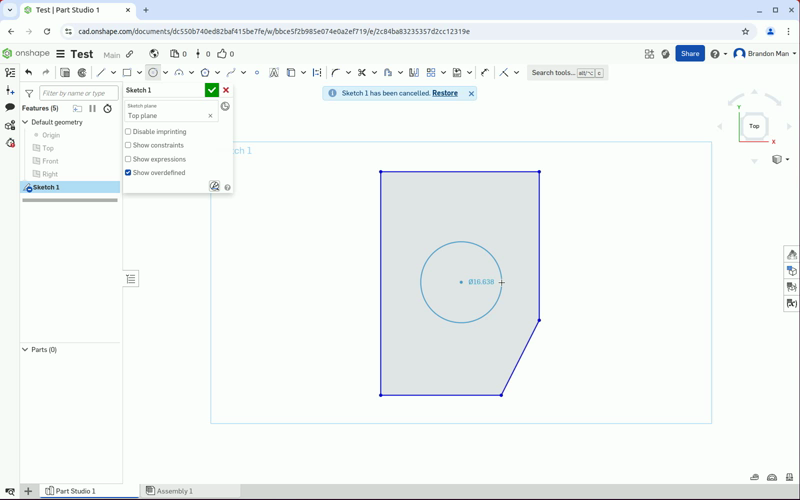
key(esc)
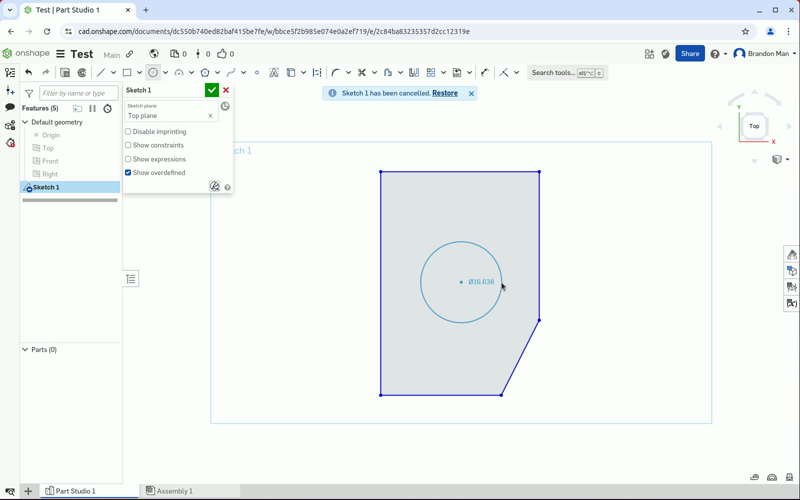
mouse_move(478, 193)
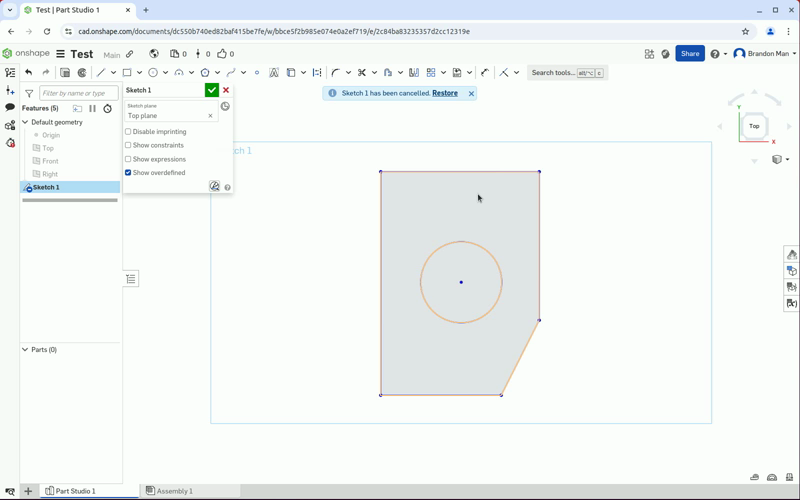
click(478, 193)
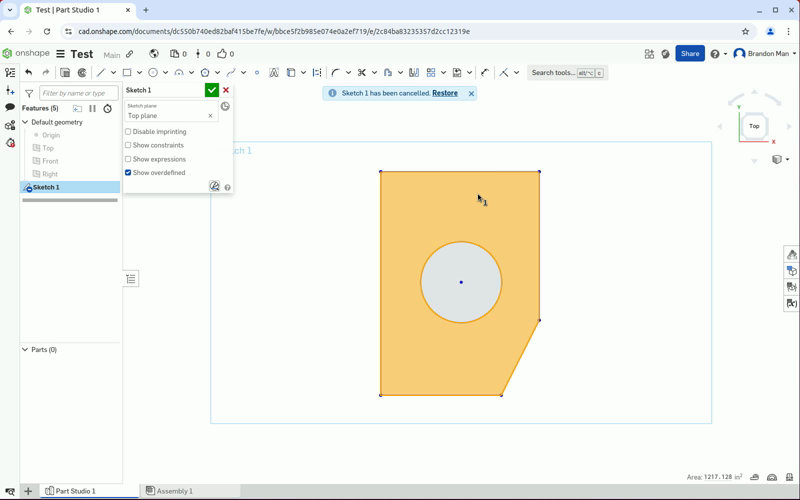
mouse_move(73, 352)
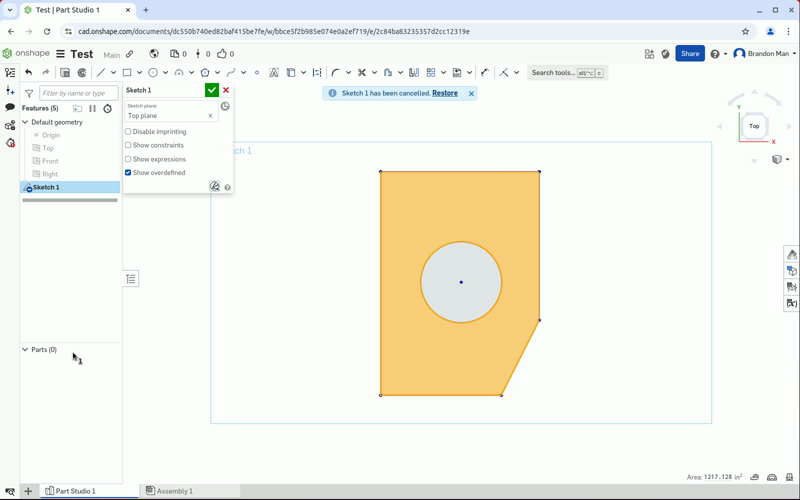
key(shift+y)
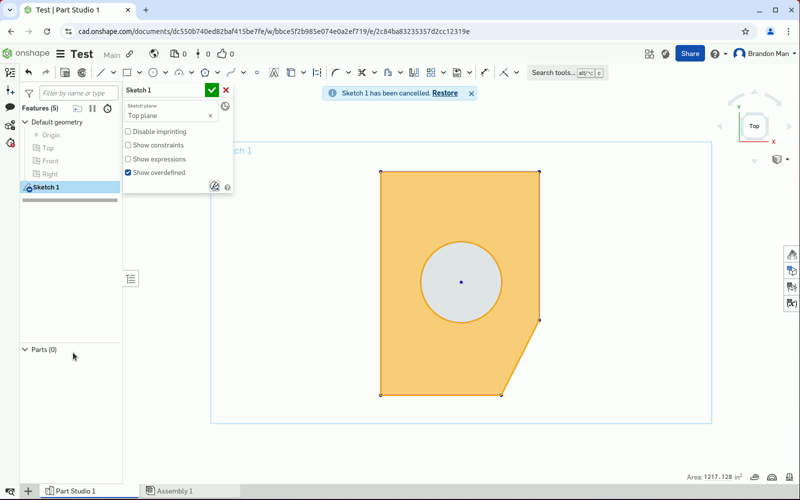
key(shift+e)
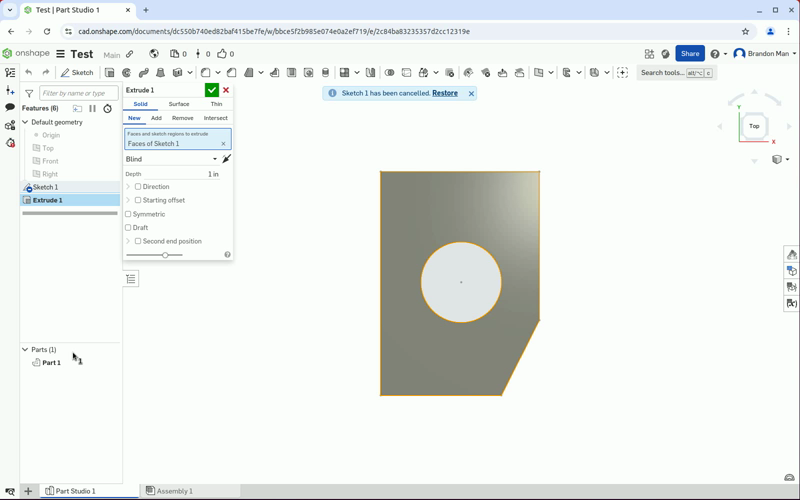
mouse_move(143, 106)
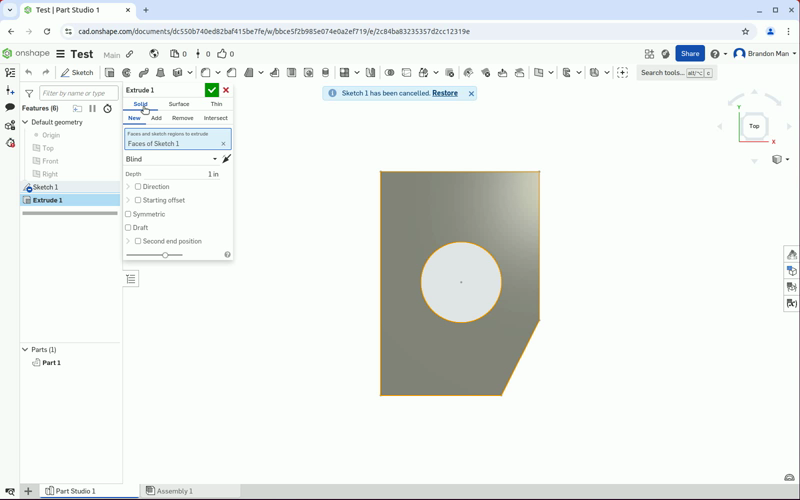
click(143, 106)
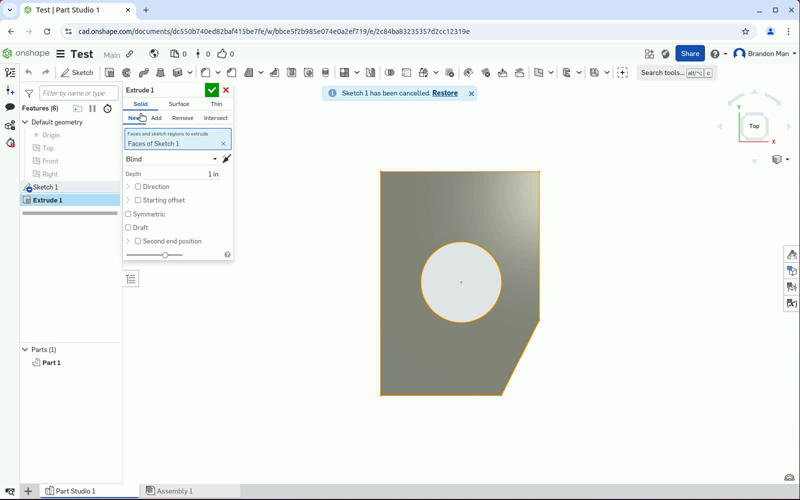
mouse_move(137, 120)
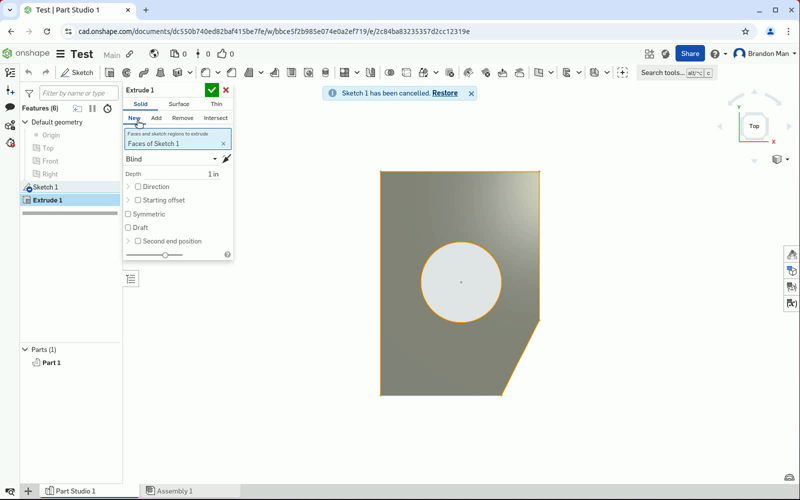
click(137, 120)
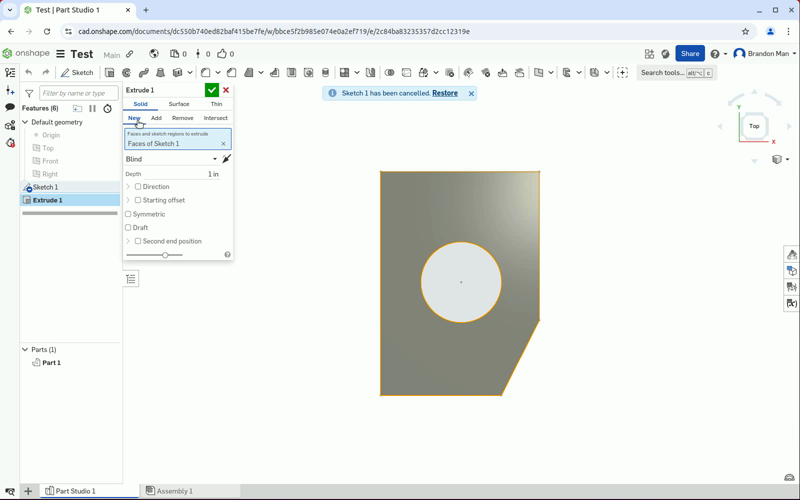
key(tab, 4)
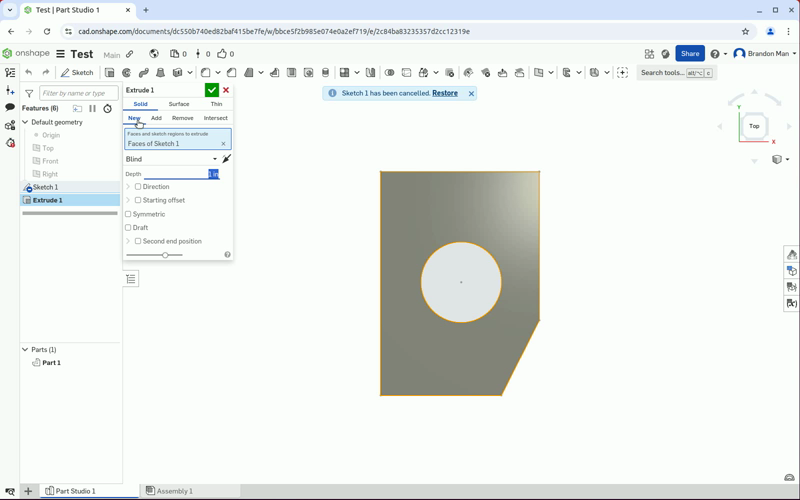
text(19.257)
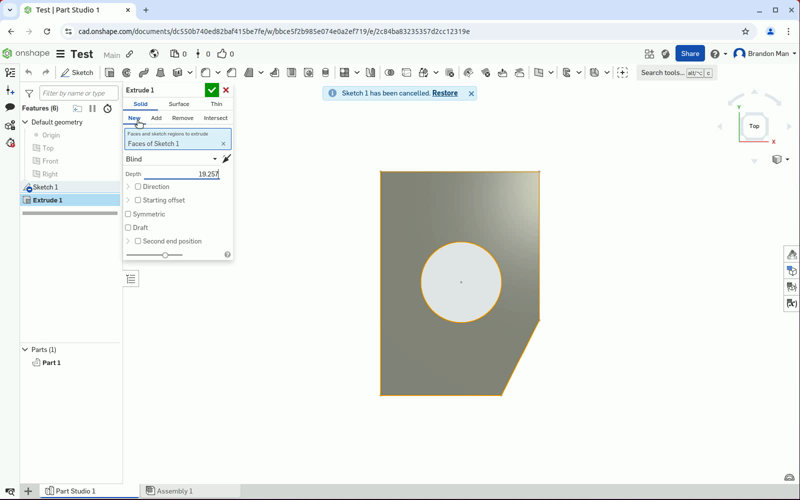
key(enter)
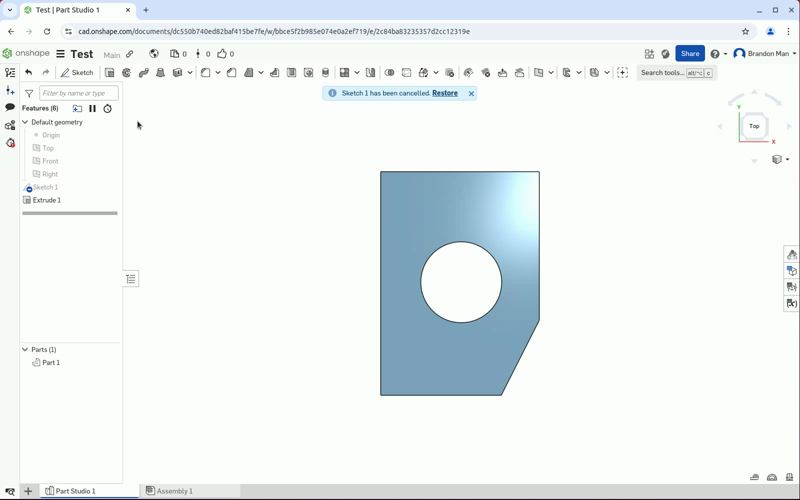
key(shift+h)
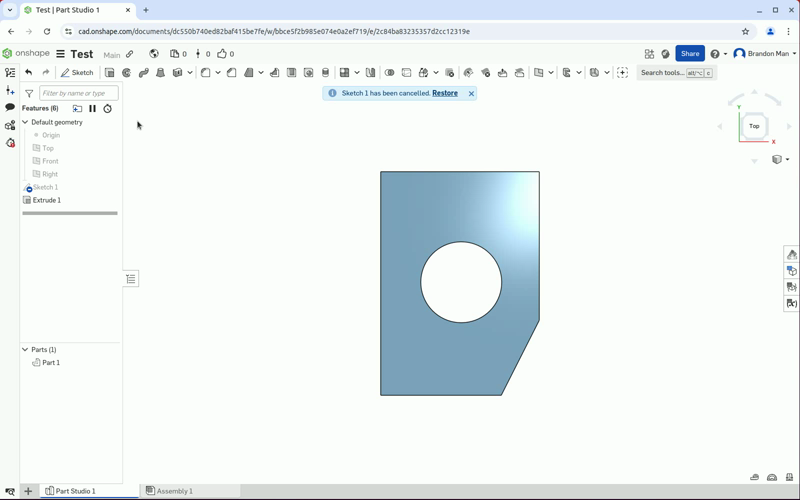
key(shift+h)
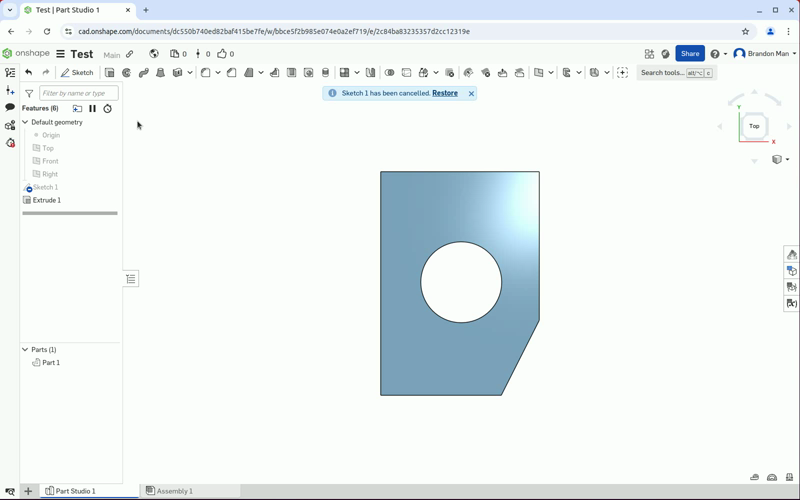
mouse_move(73, 189)
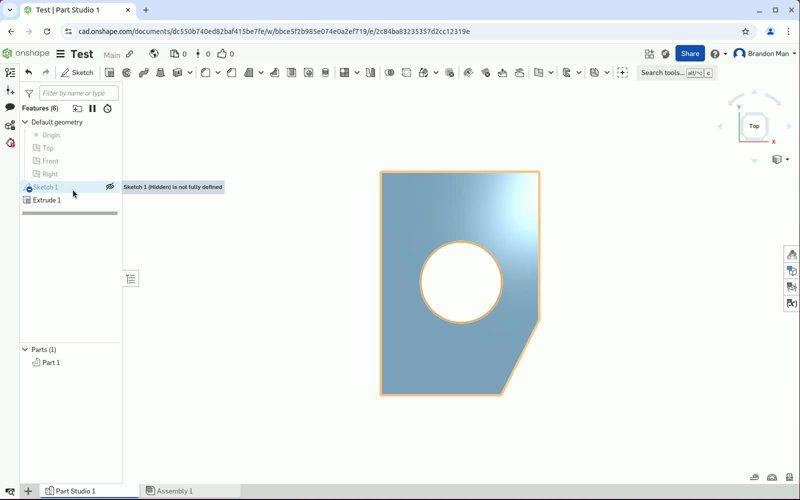
click(73, 189)
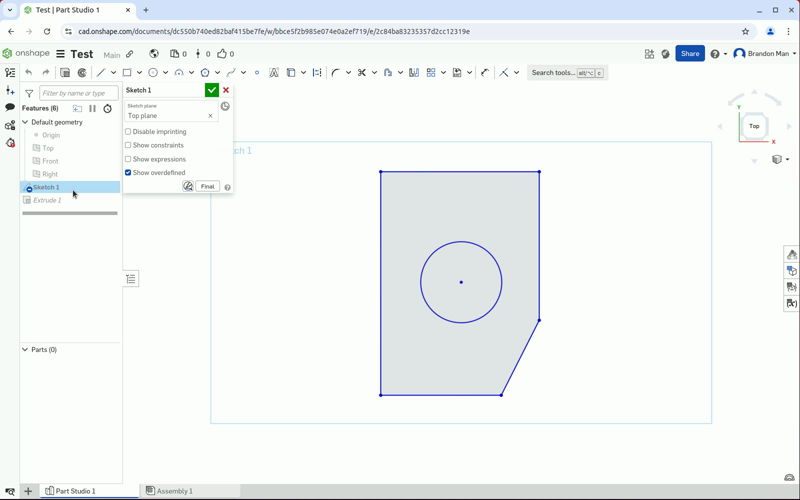
mouse_move(229, 92)
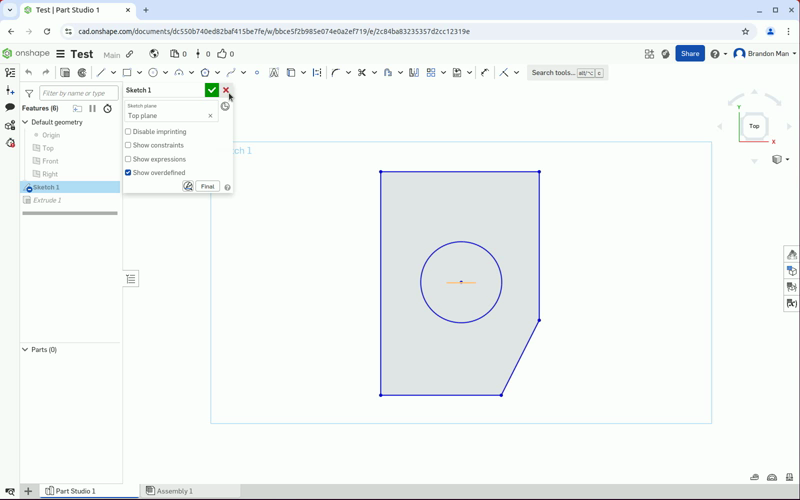
click(229, 92)
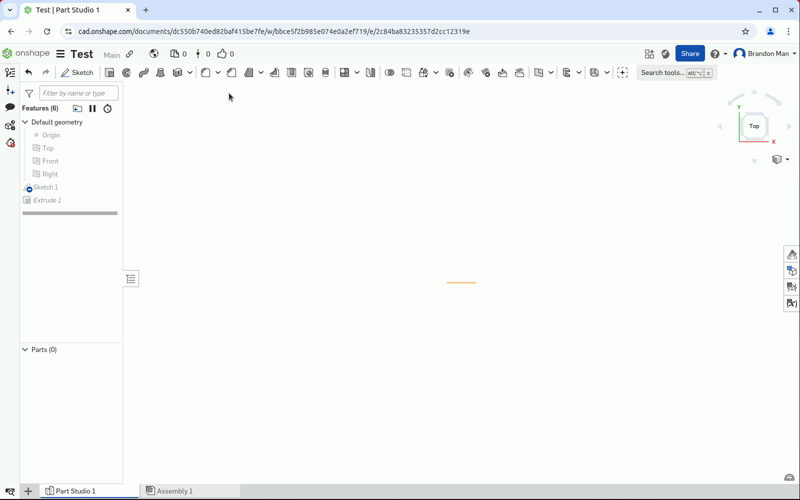
mouse_move(73, 352)
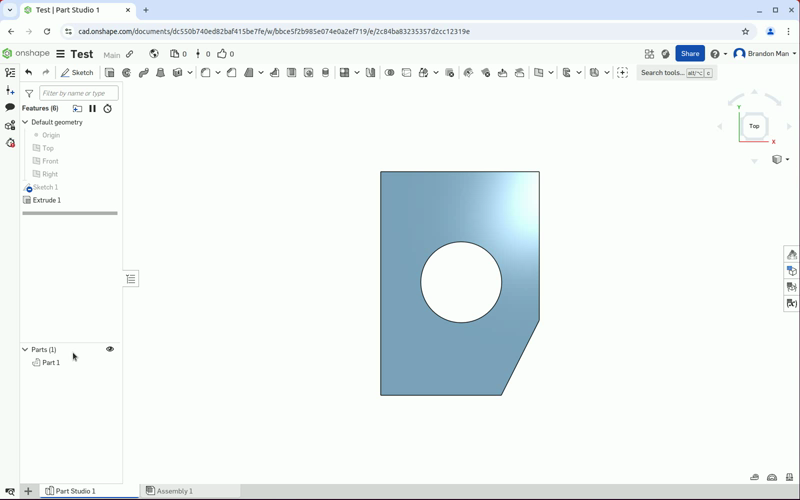
key(y)
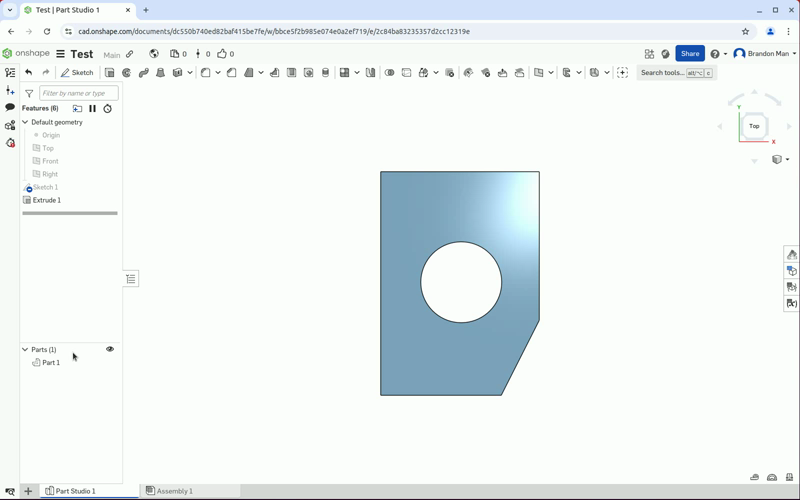
key(shift+p)
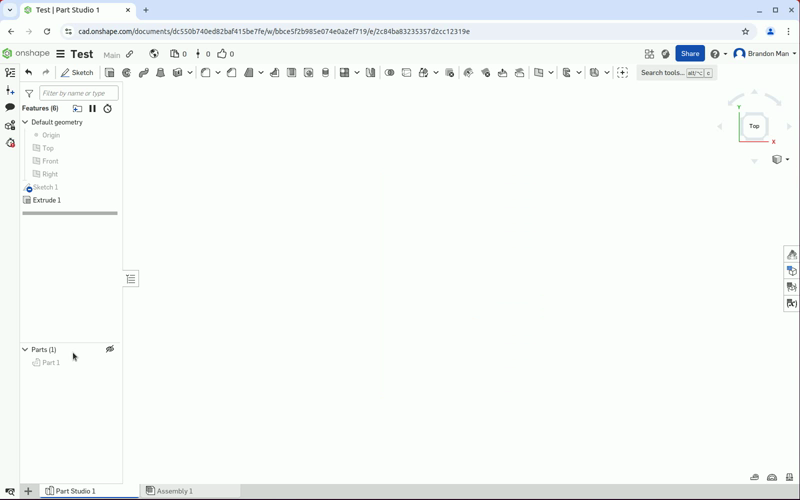
key(space)
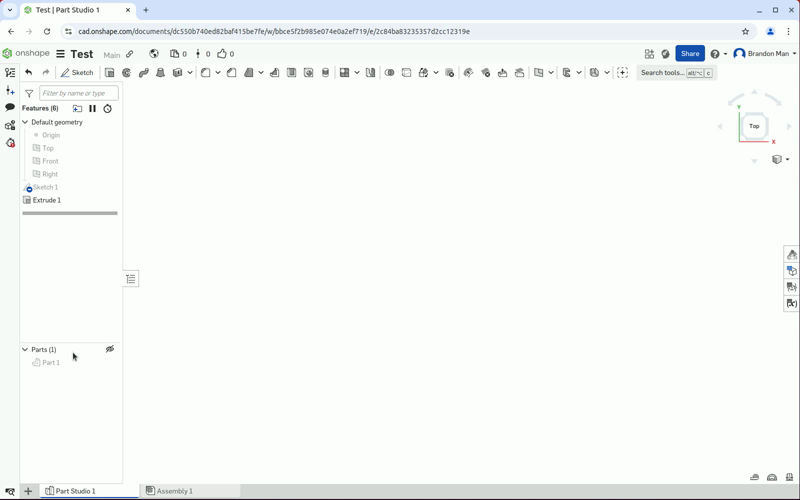
key_down(shift)
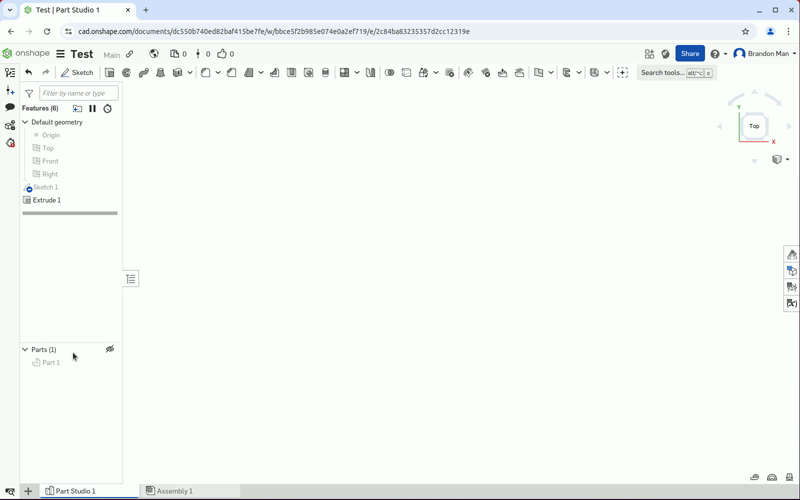
key(up)
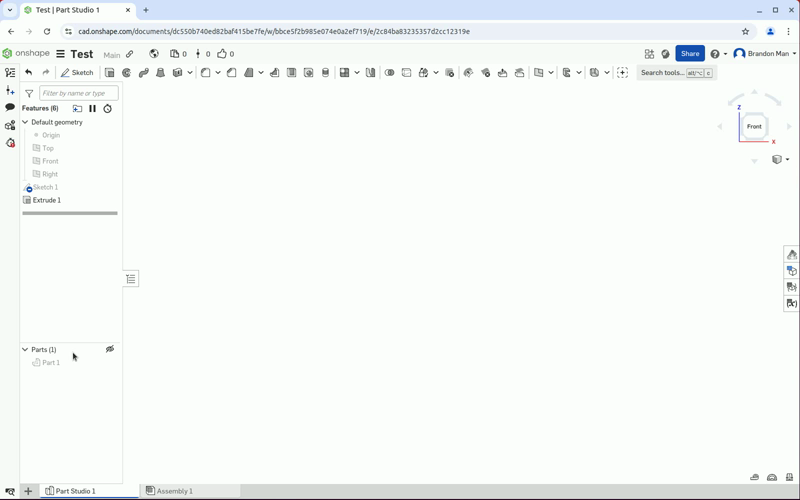
key_up(shift)
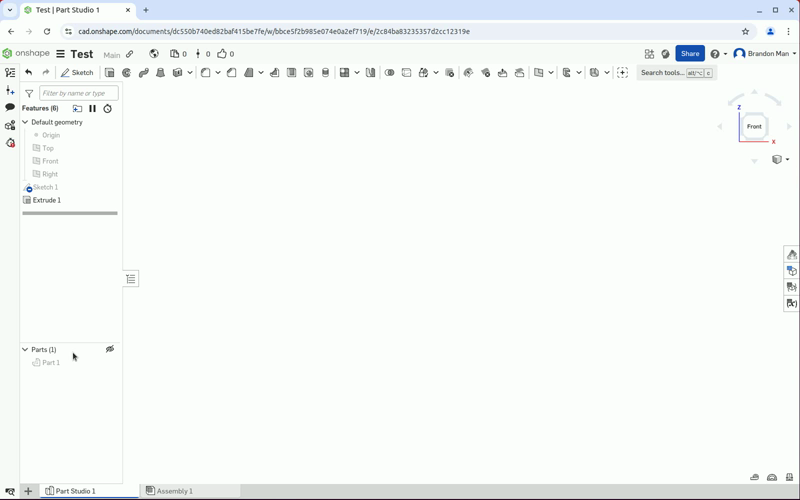
key(space)
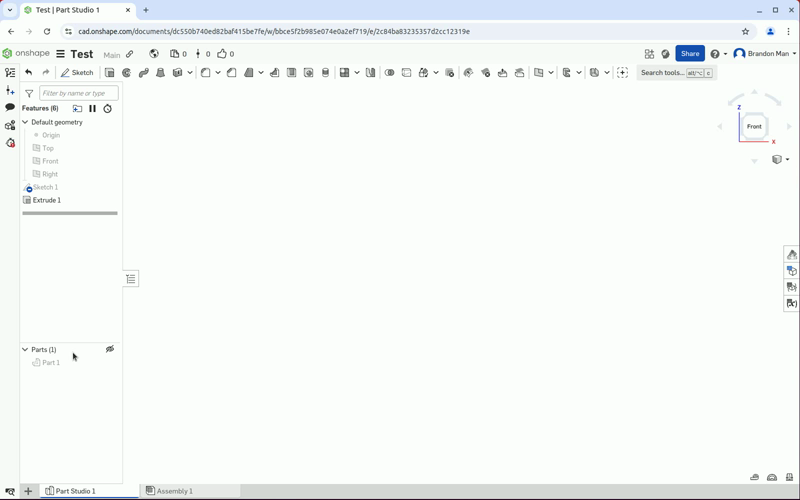
key_down(shift)
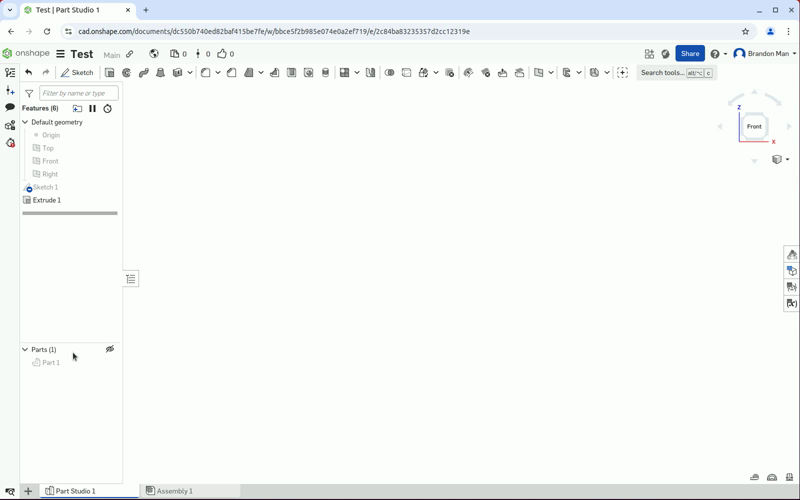
key(left)
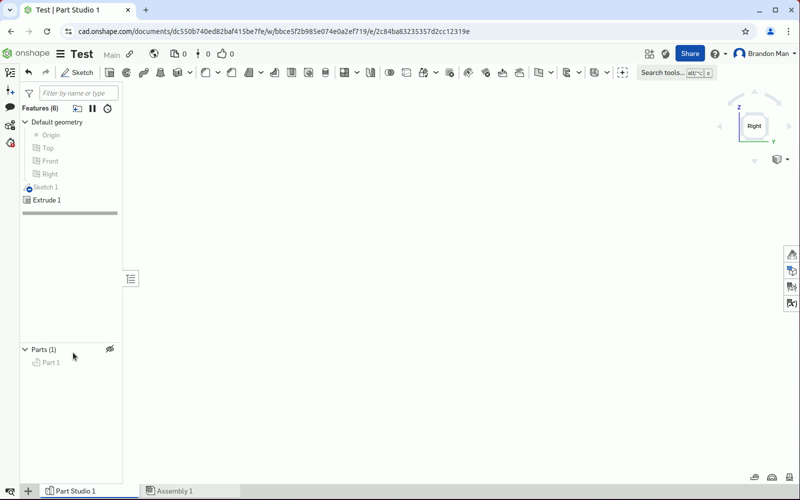
key_up(shift)
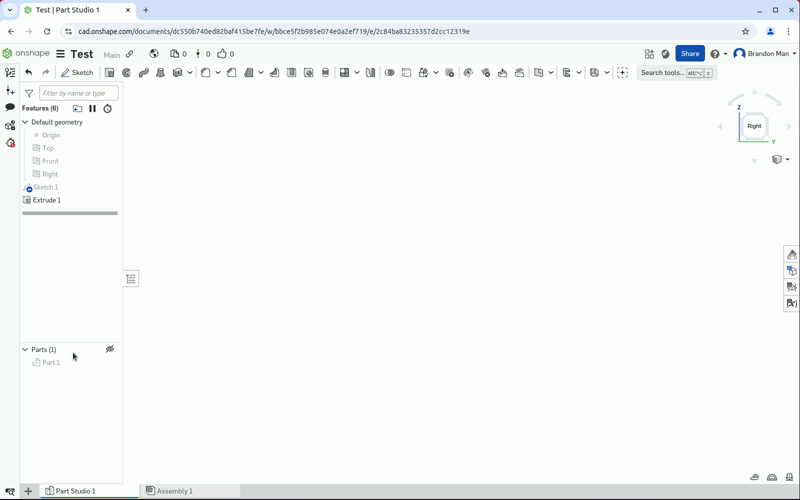
mouse_move(73, 352)
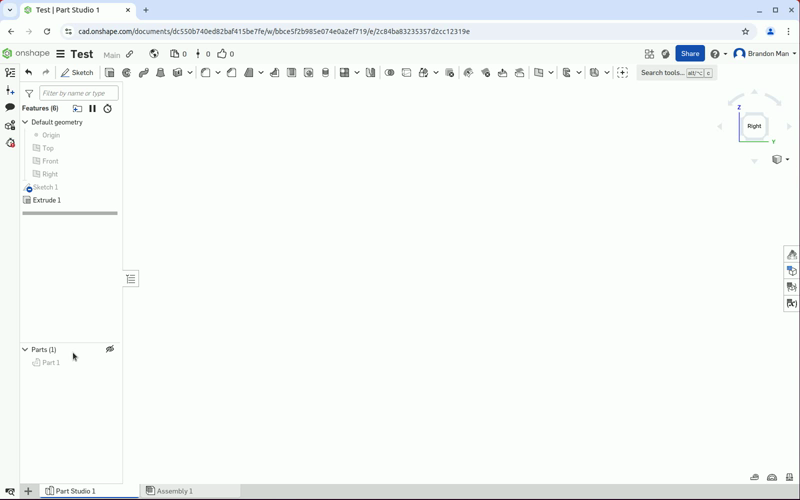
key(shift+y)
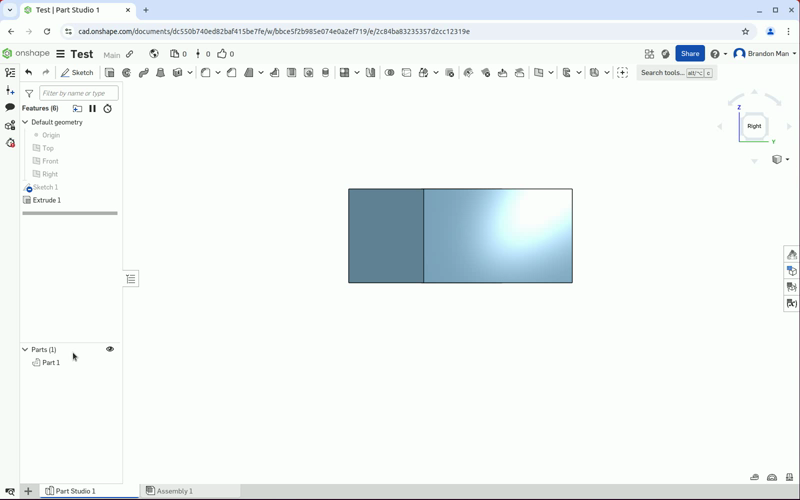
mouse_move(541, 75)
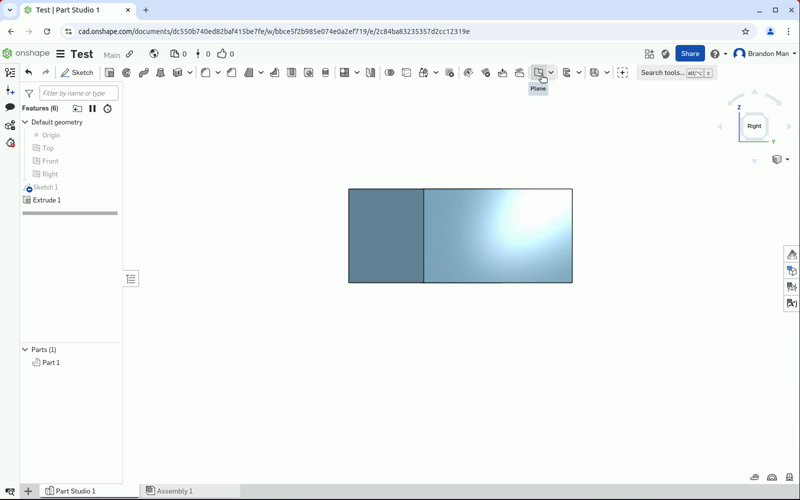
click(541, 75)
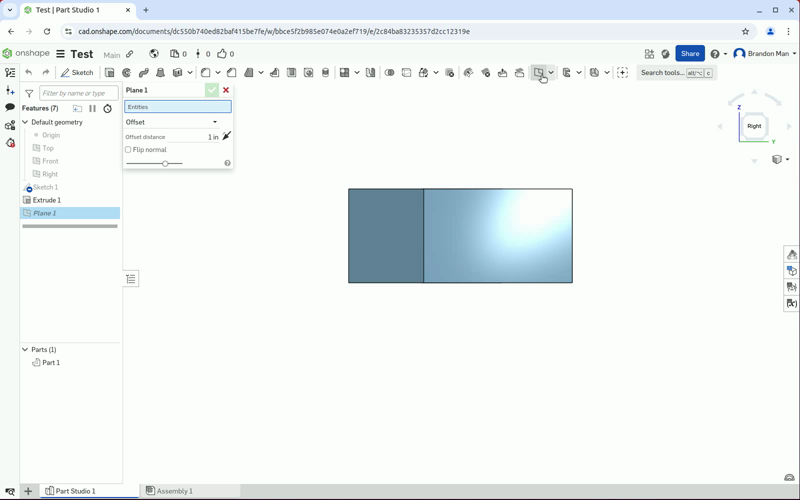
mouse_move(73, 176)
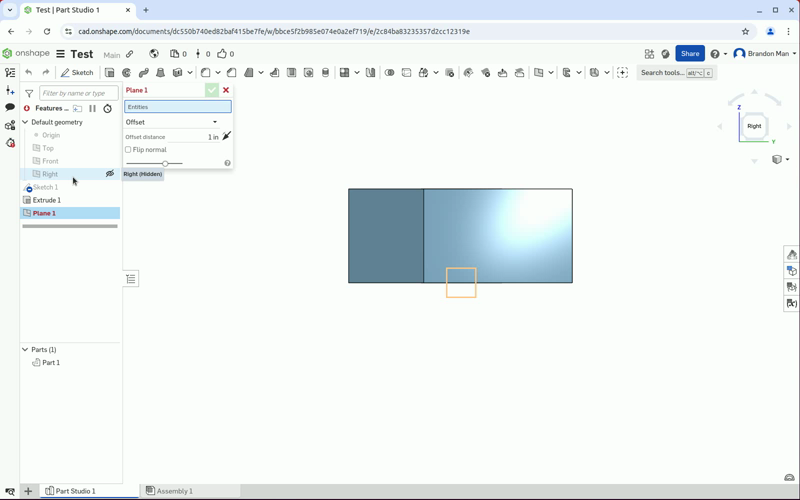
click(73, 176)
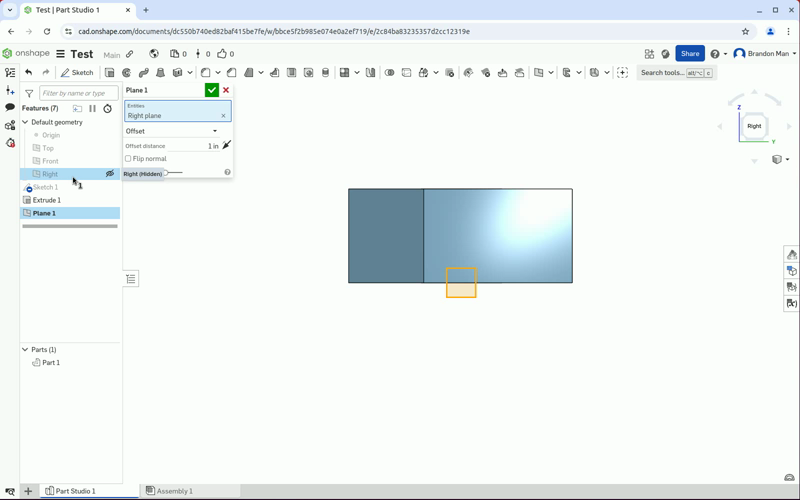
key(tab, 2)
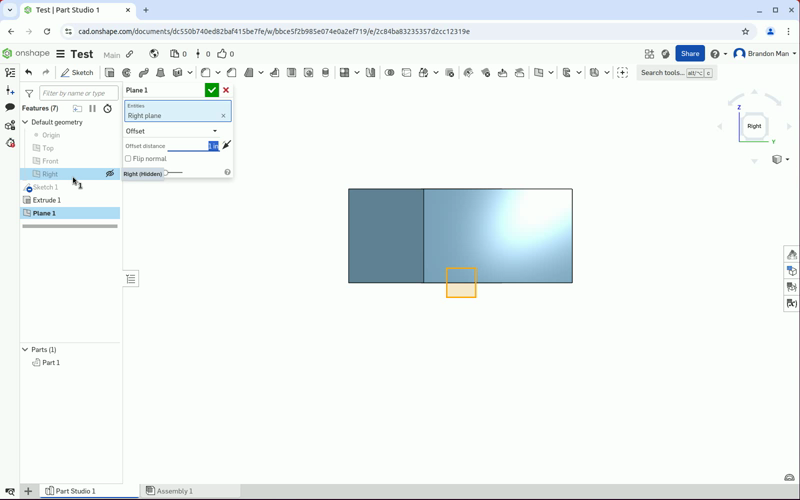
text(16.361)
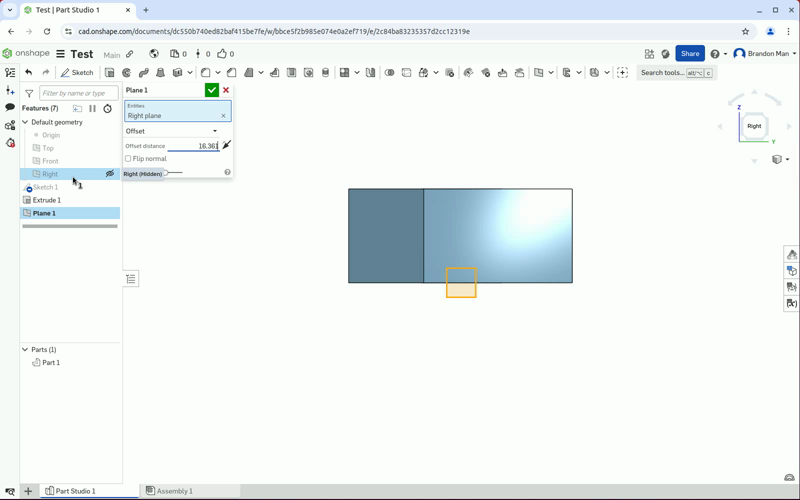
key(enter, 2)
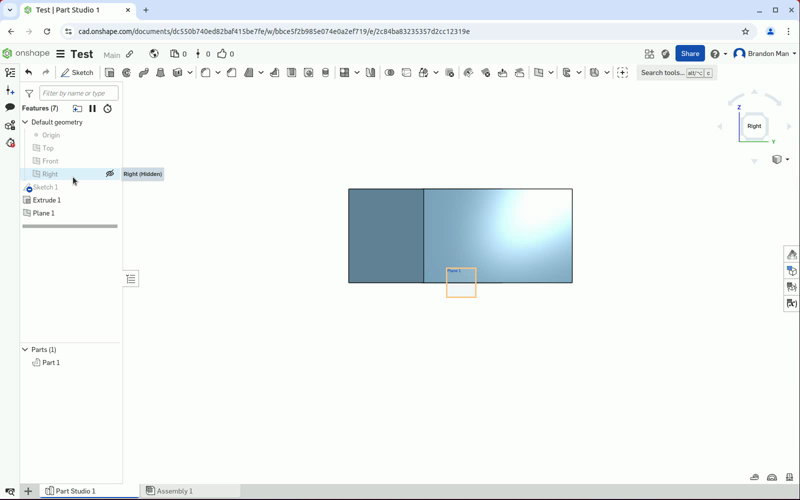
key(shift+s)
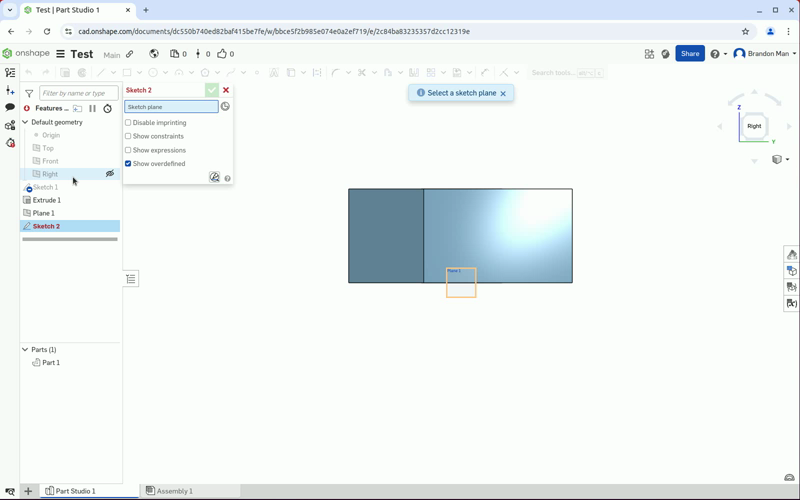
mouse_move(73, 215)
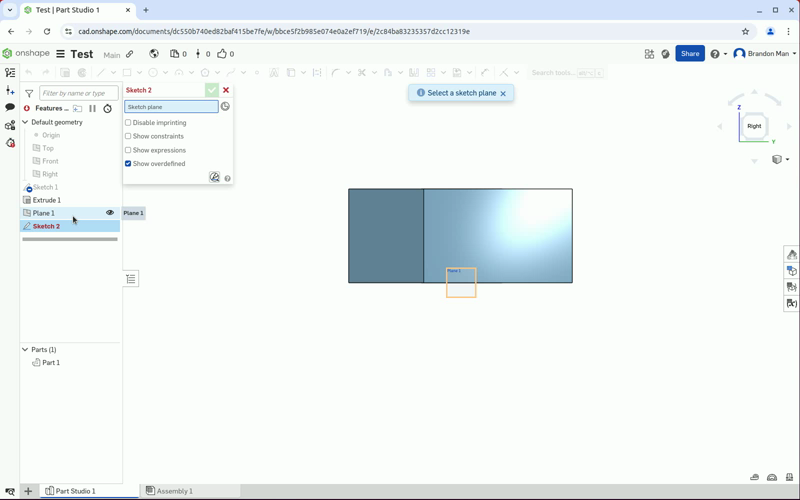
click(73, 215)
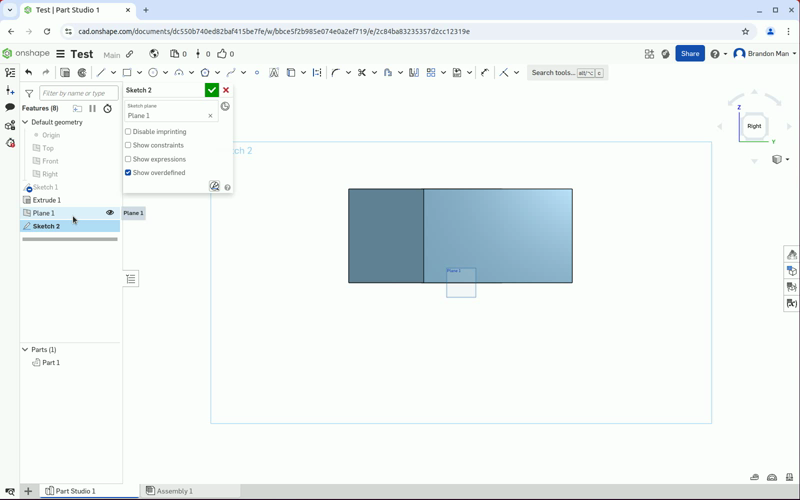
mouse_move(73, 352)
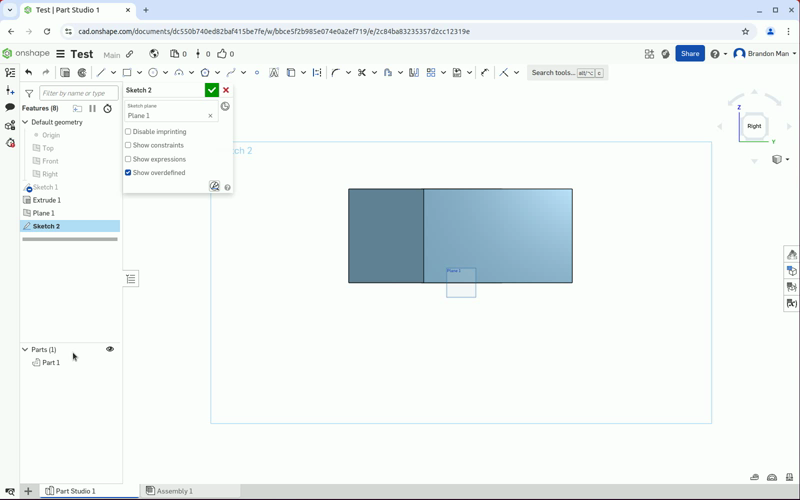
key(y)
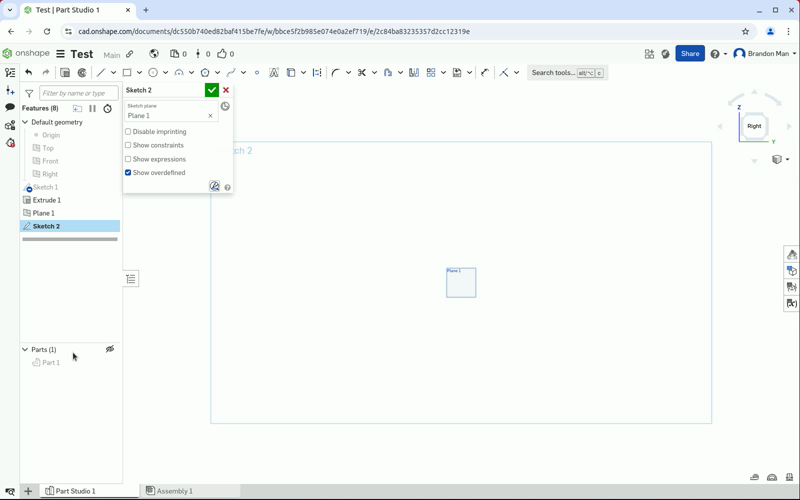
key(c)
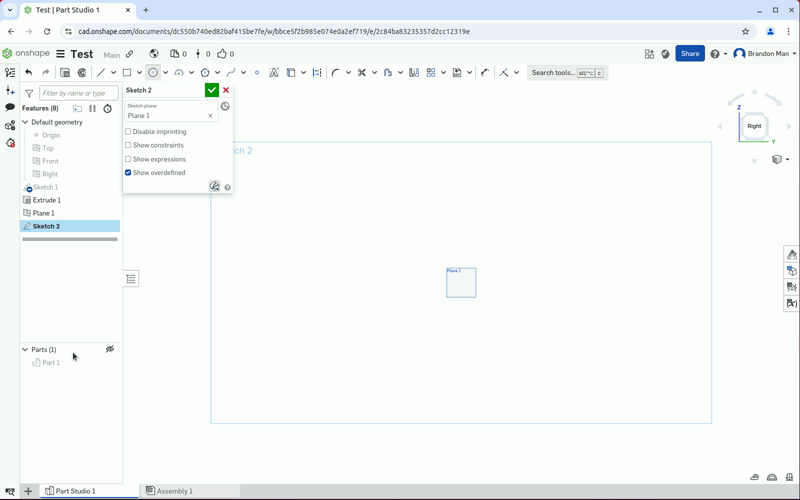
key_down(shift)
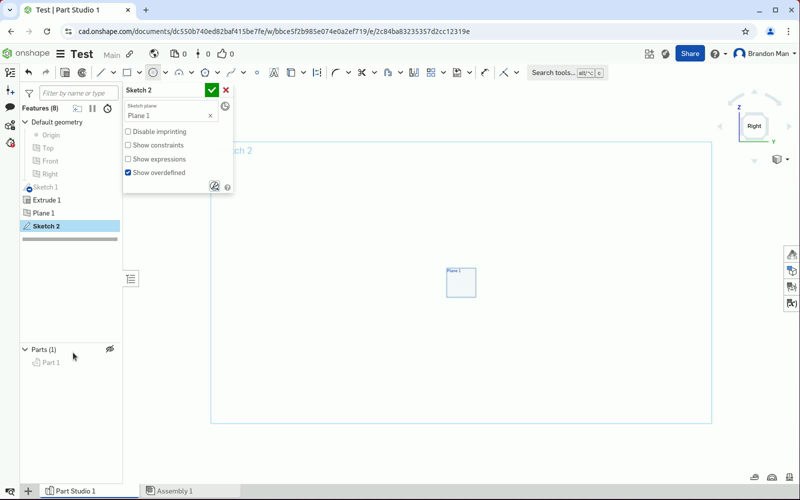
mouse_move(376, 236)
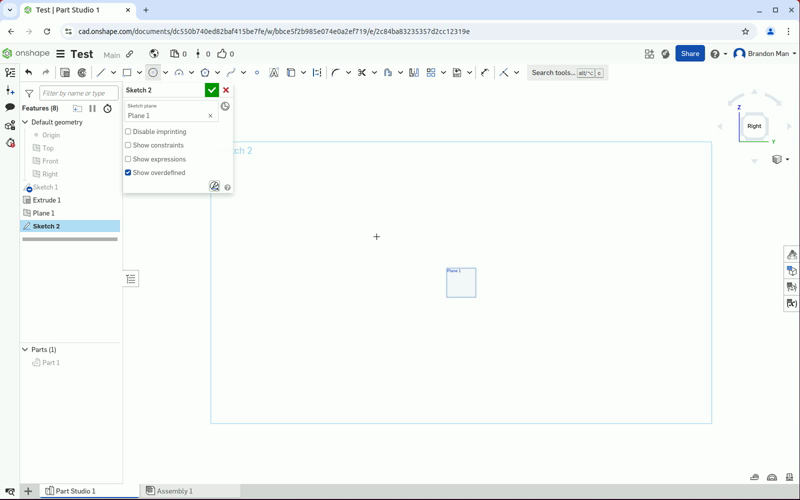
click(376, 236)
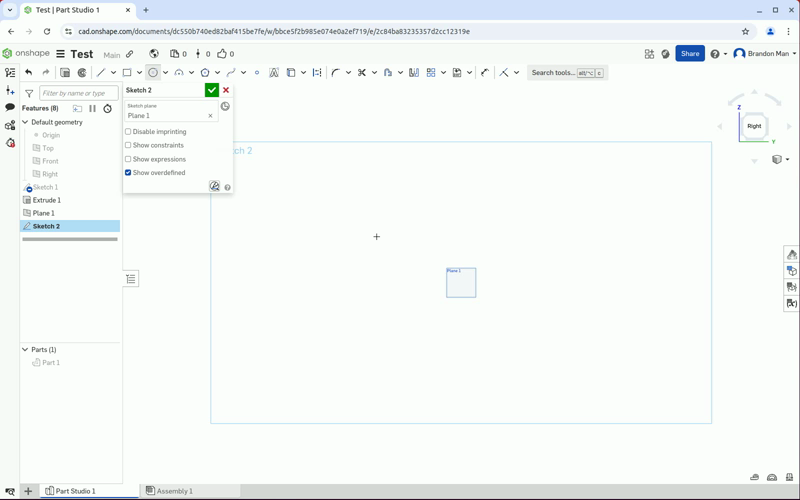
key_up(shift)
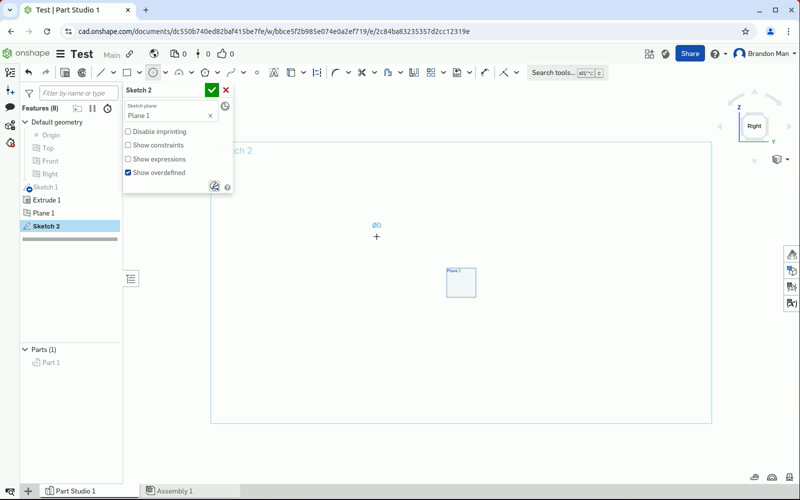
mouse_move(395, 236)
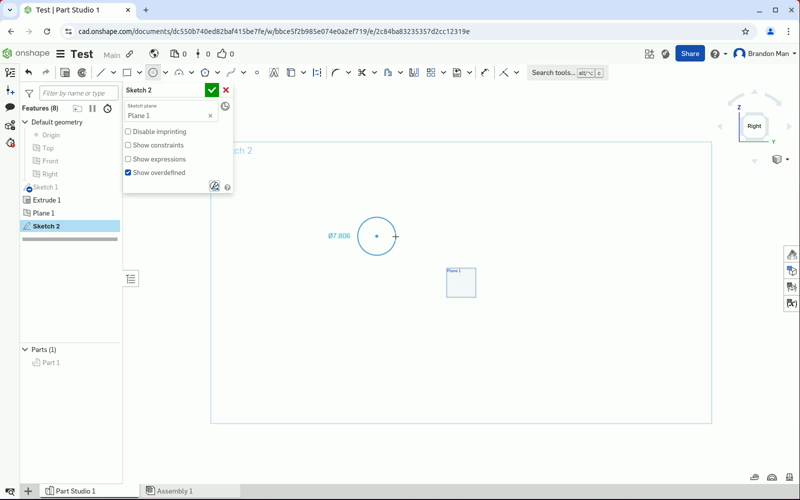
click(395, 236)
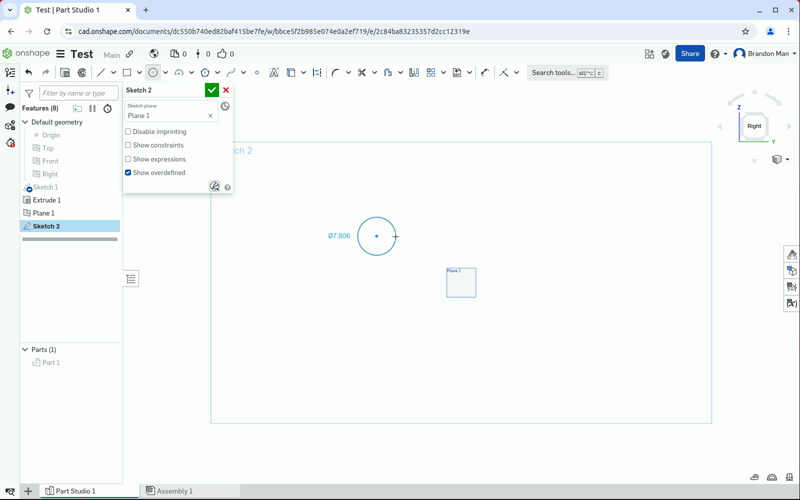
key(esc)
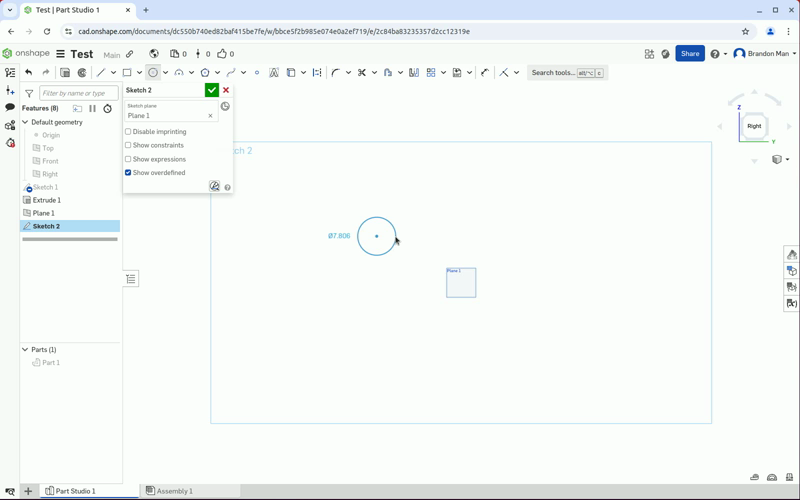
mouse_move(375, 235)
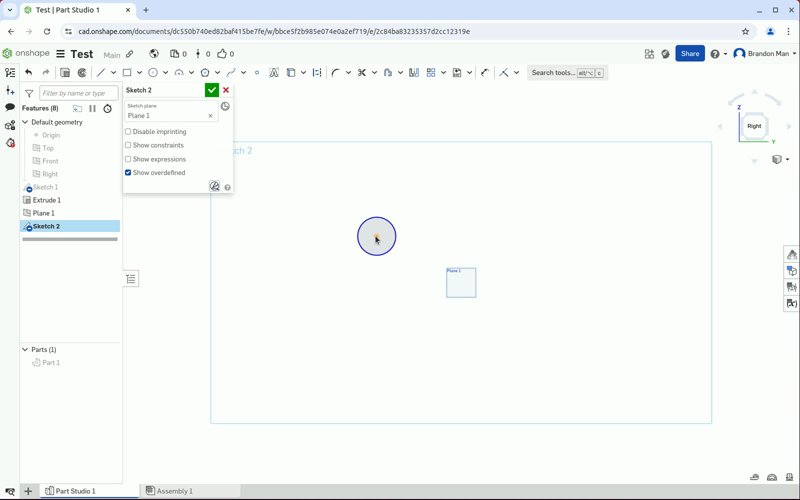
scroll(6)
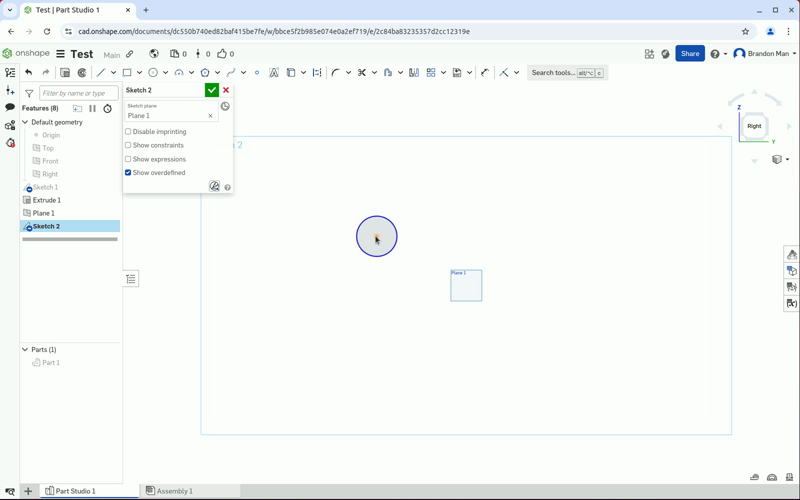
scroll(6)
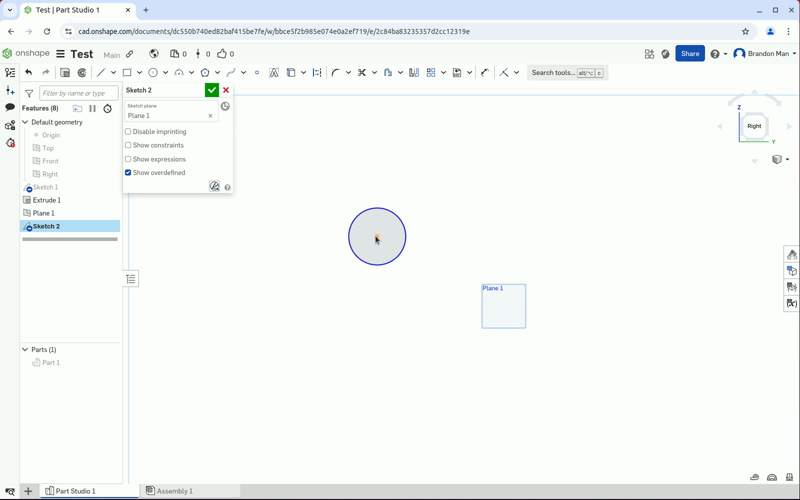
scroll(6)
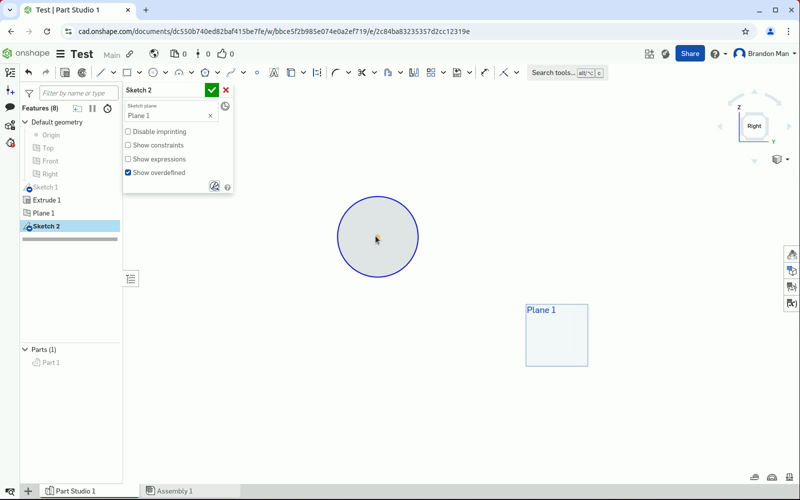
scroll(6)
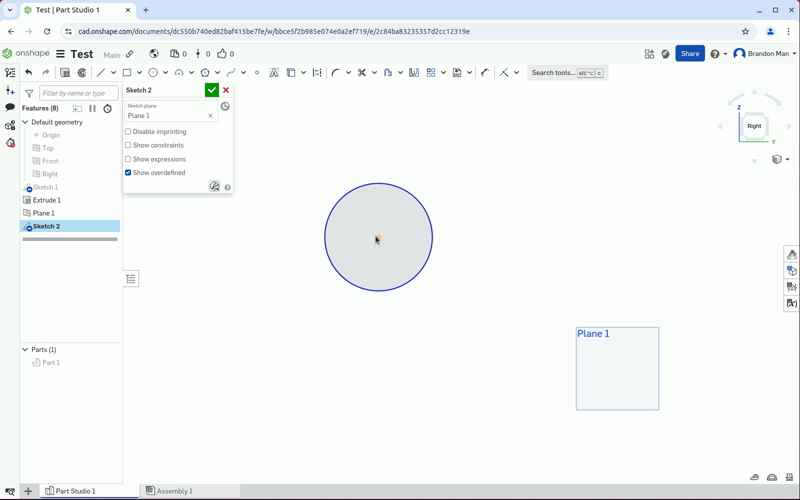
scroll(6)
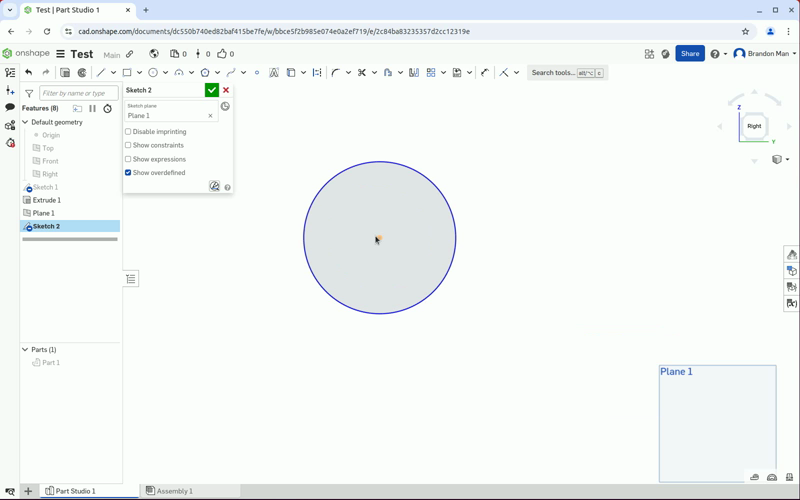
scroll(6)
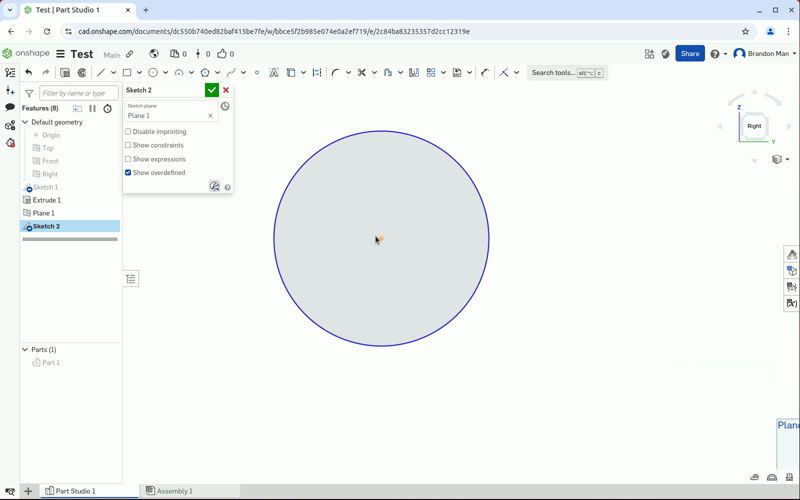
scroll(6)
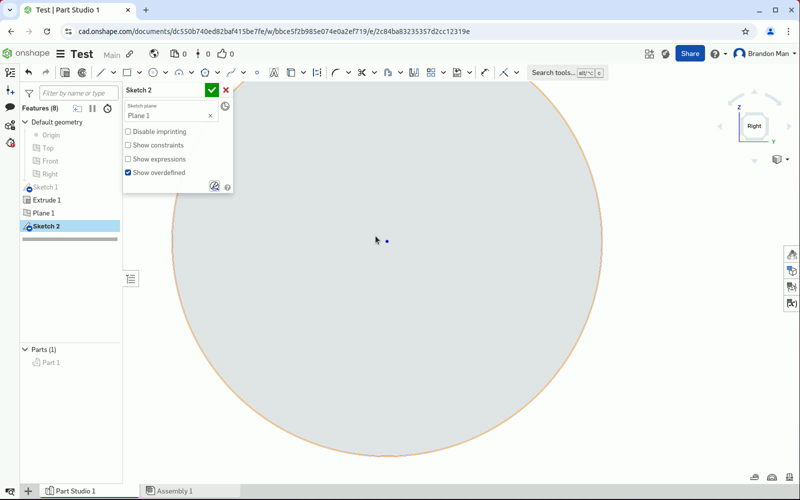
click(375, 235)
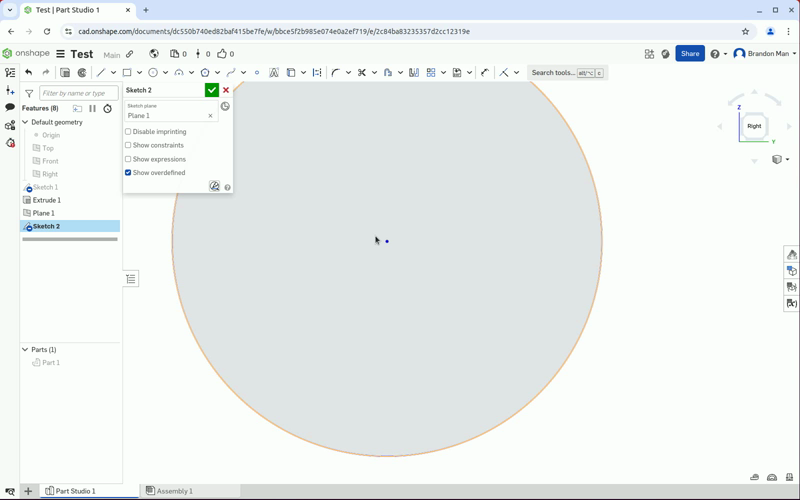
scroll(-6)
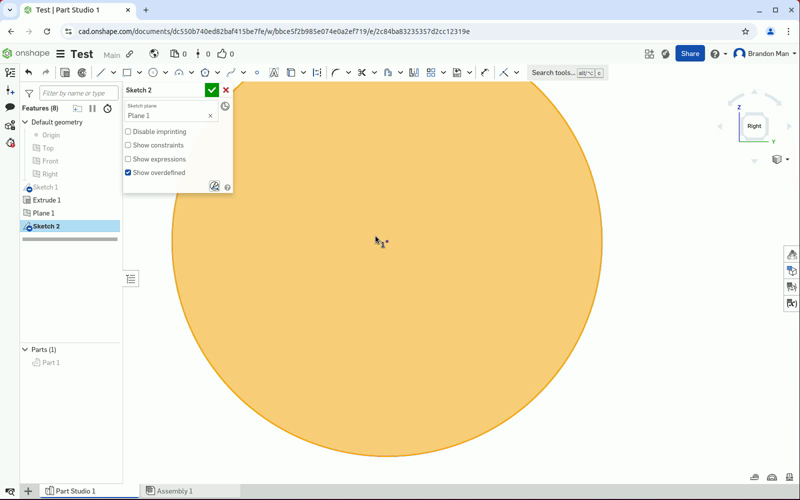
scroll(-6)
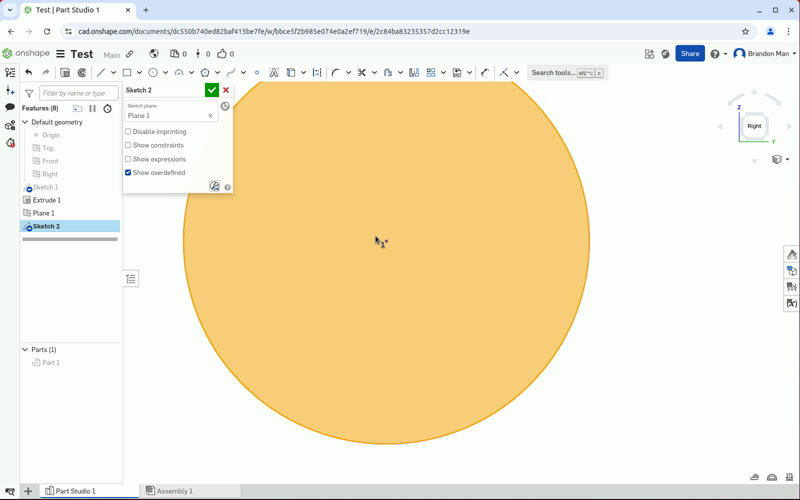
scroll(-6)
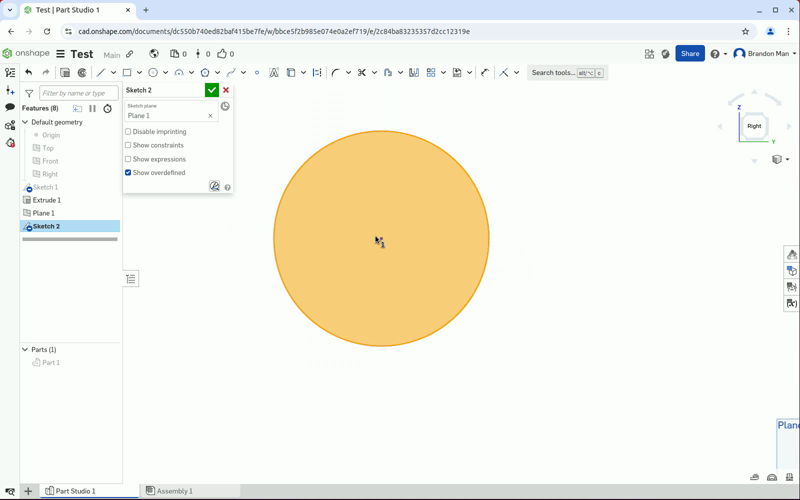
scroll(-6)
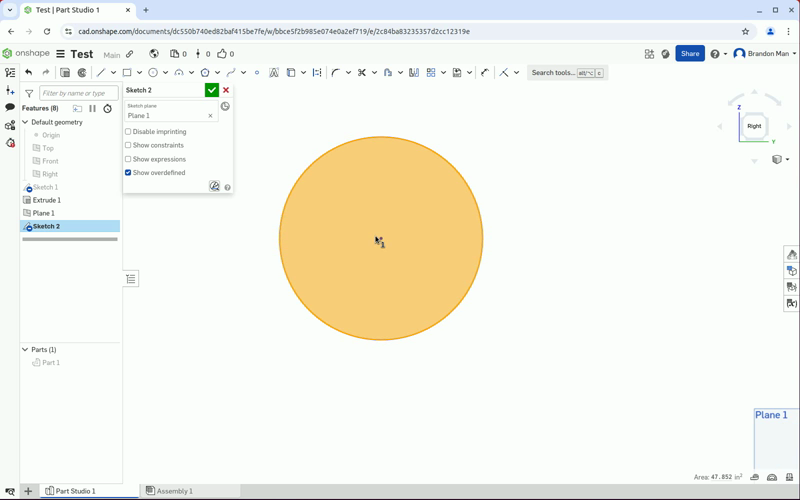
scroll(-6)
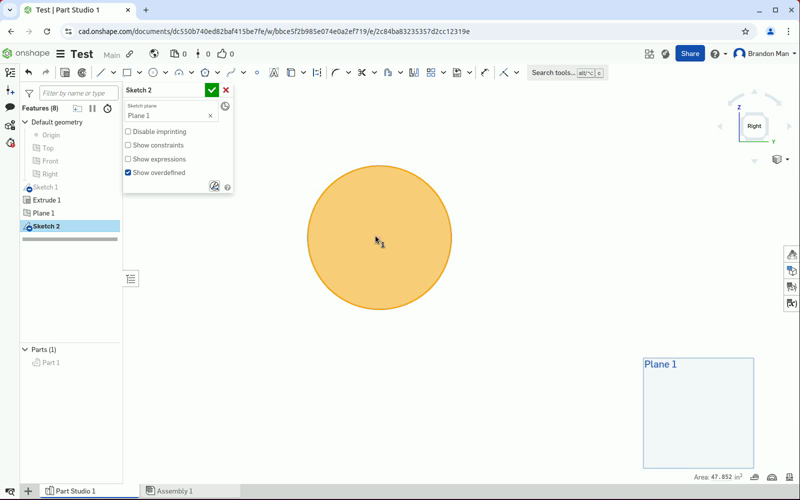
scroll(-6)
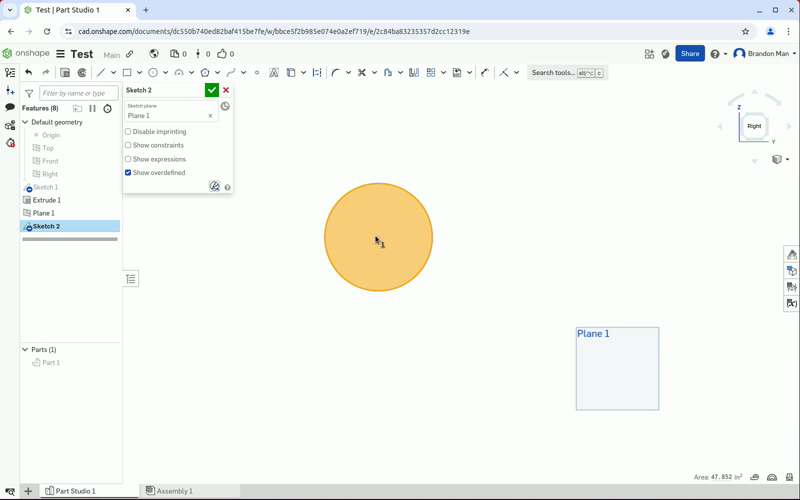
scroll(-6)
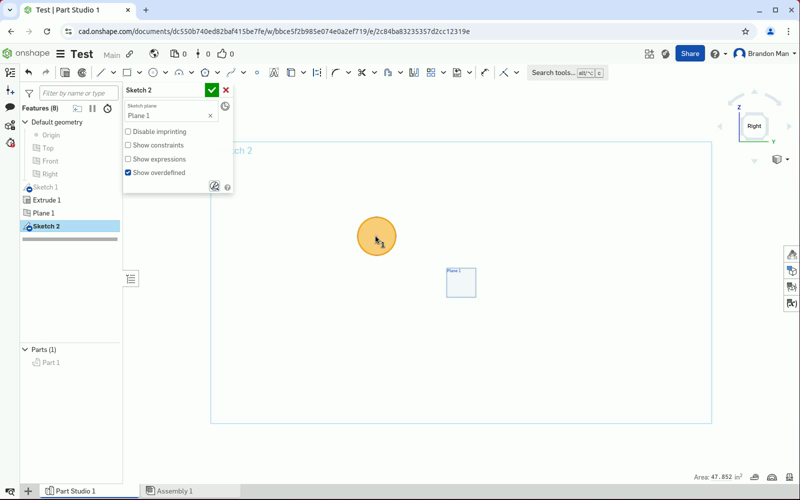
mouse_move(73, 352)
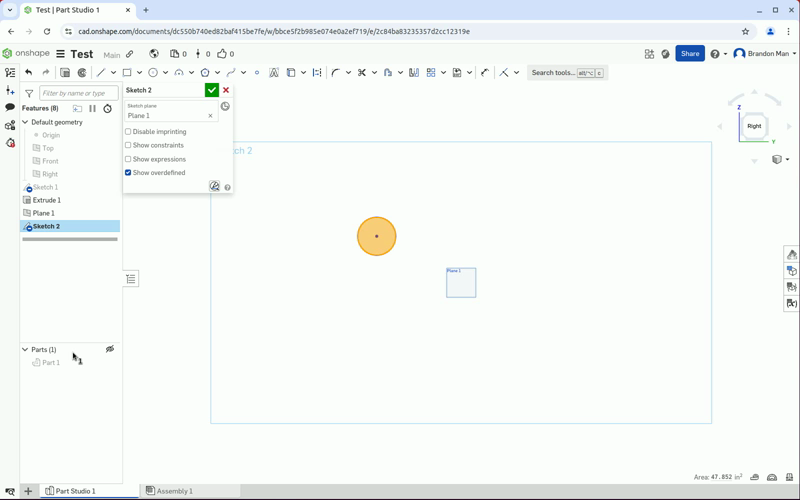
key(shift+y)
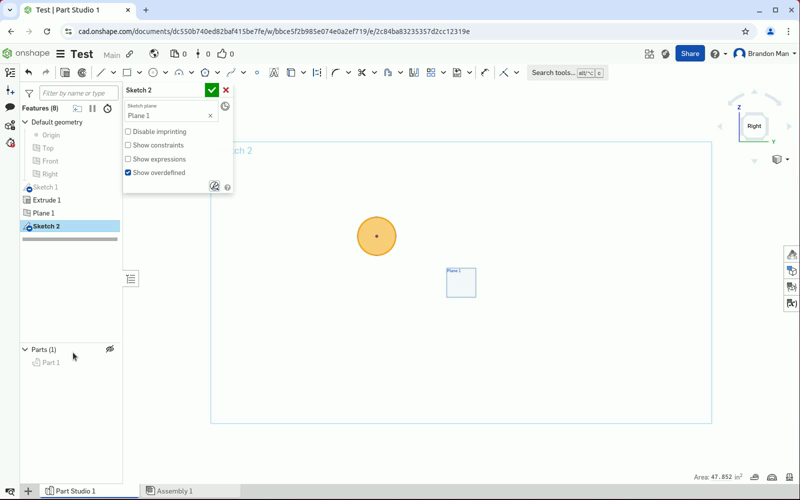
key(shift+e)
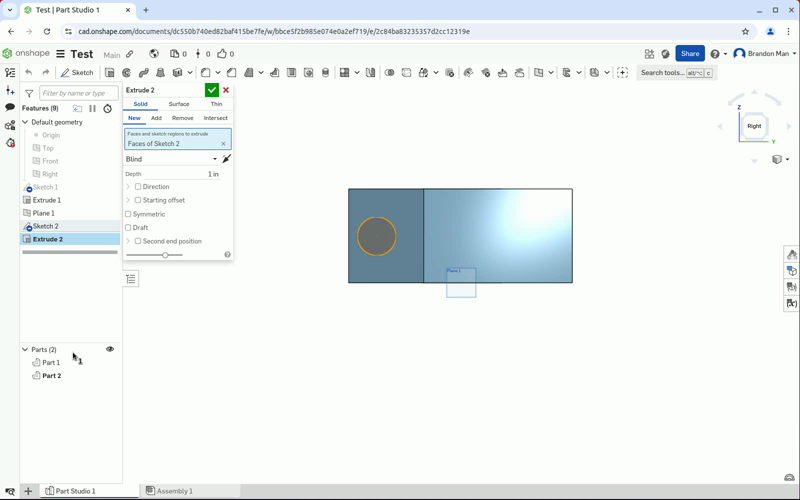
mouse_move(143, 106)
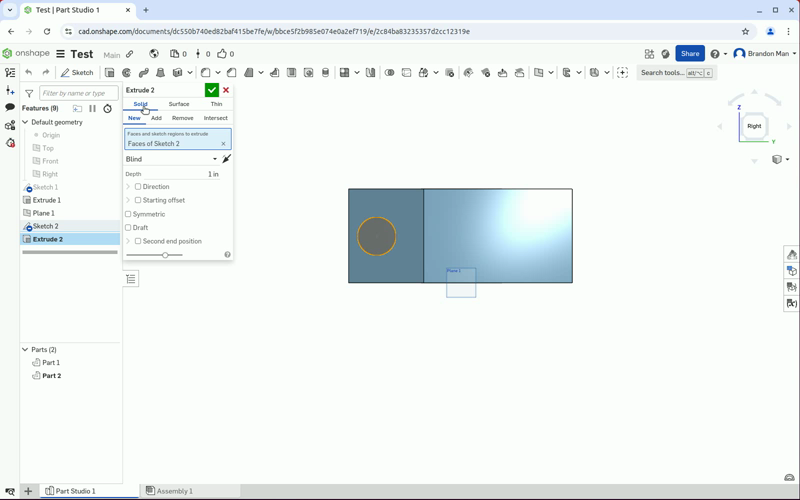
click(143, 106)
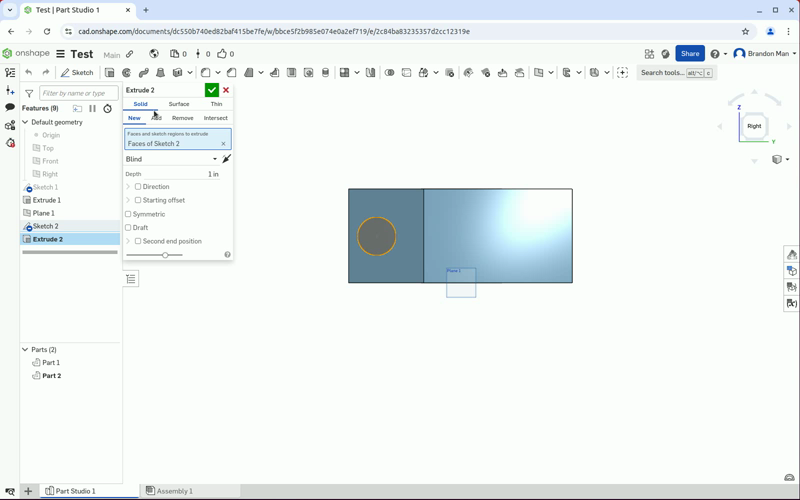
mouse_move(186, 120)
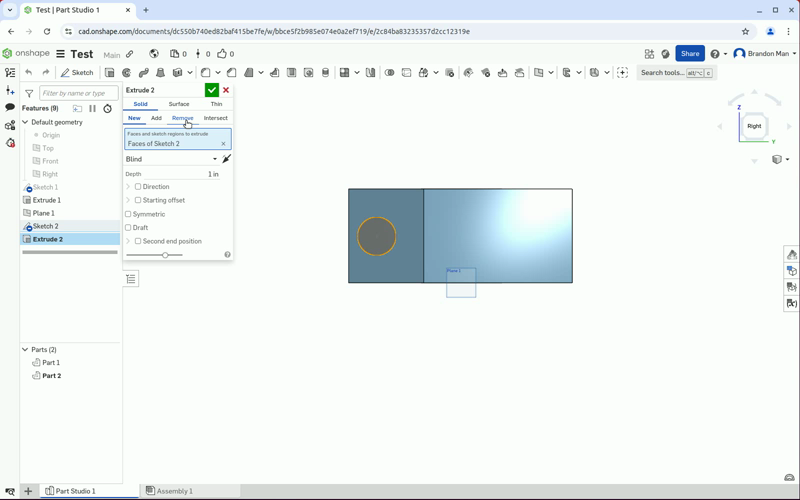
click(186, 120)
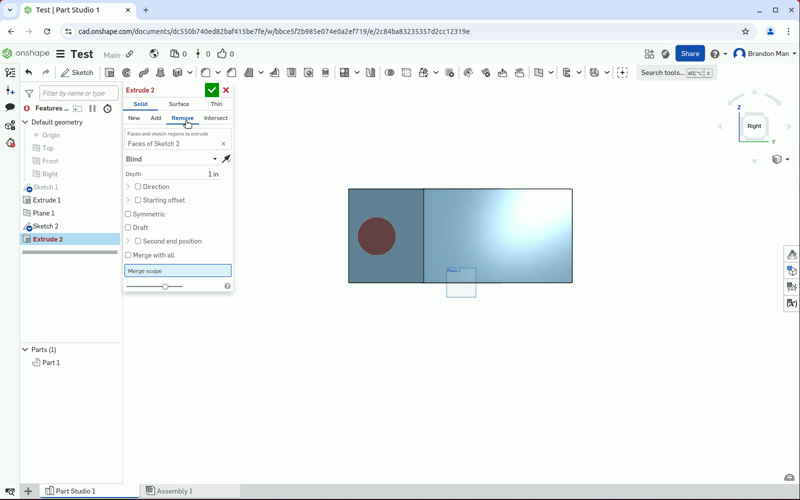
key(tab, 4)
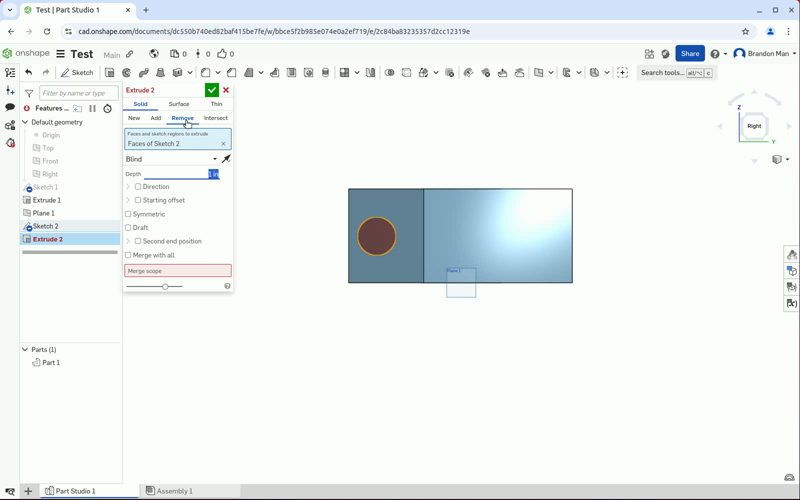
text(12.758)
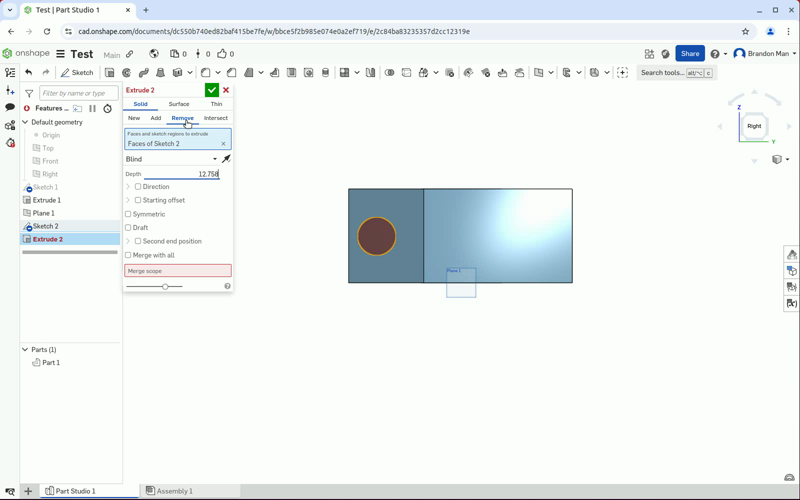
key(tab, 6)
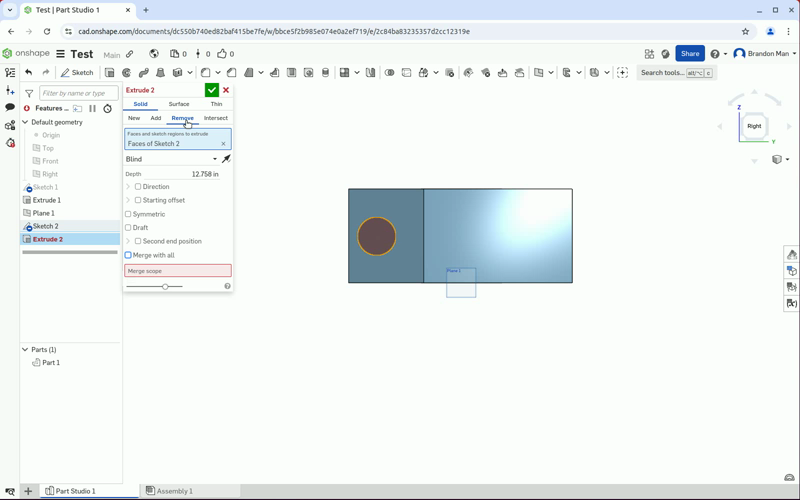
key(space)
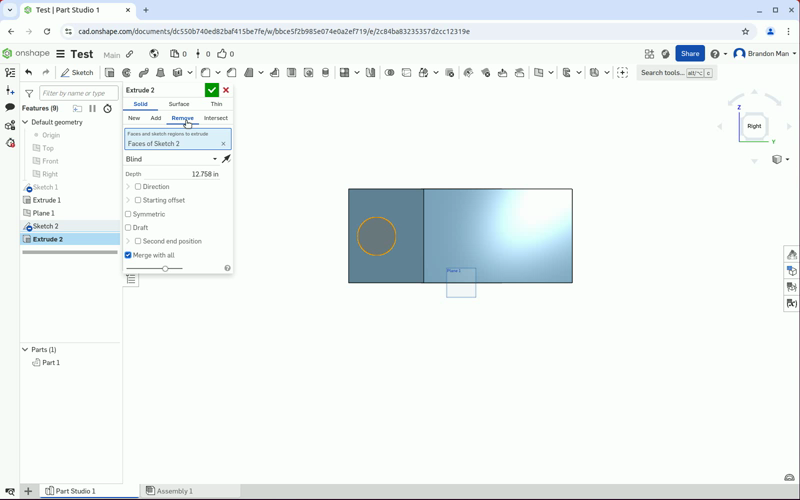
key(enter)
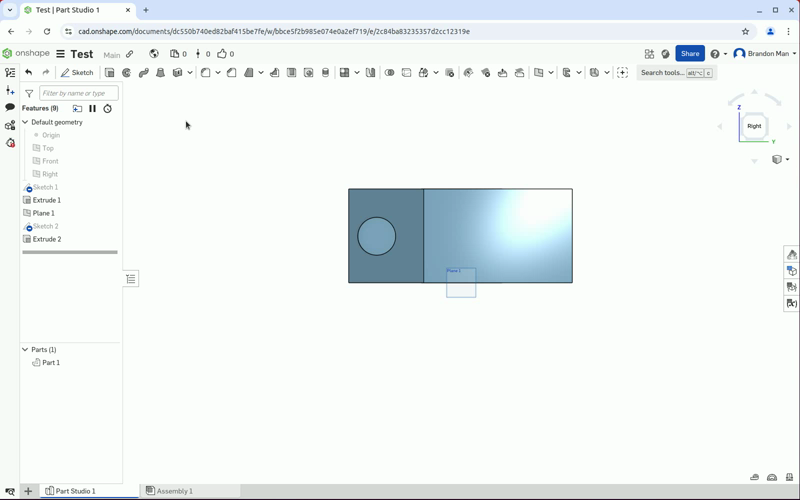
key(shift+h)
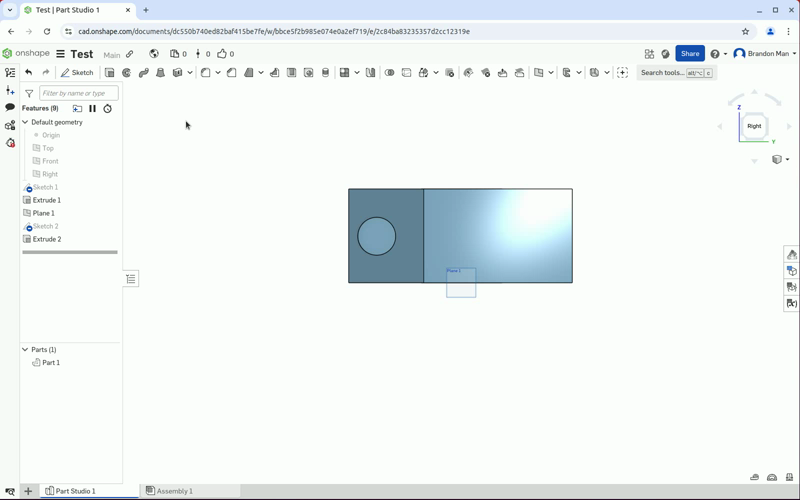
key(shift+h)
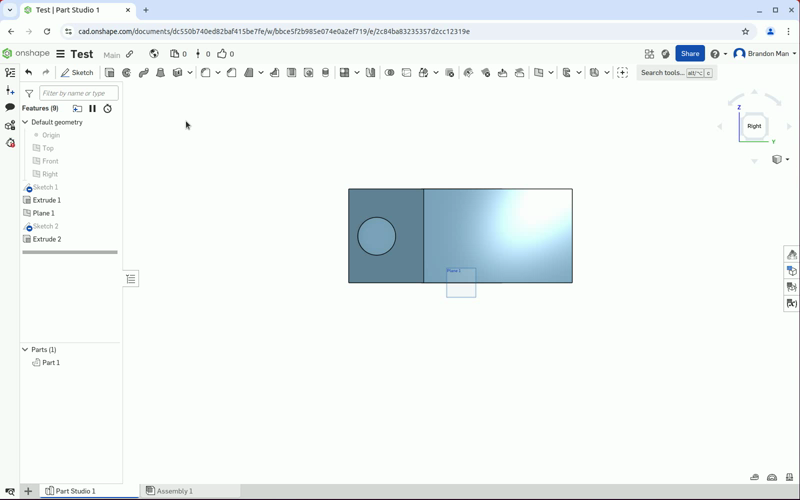
mouse_move(73, 189)
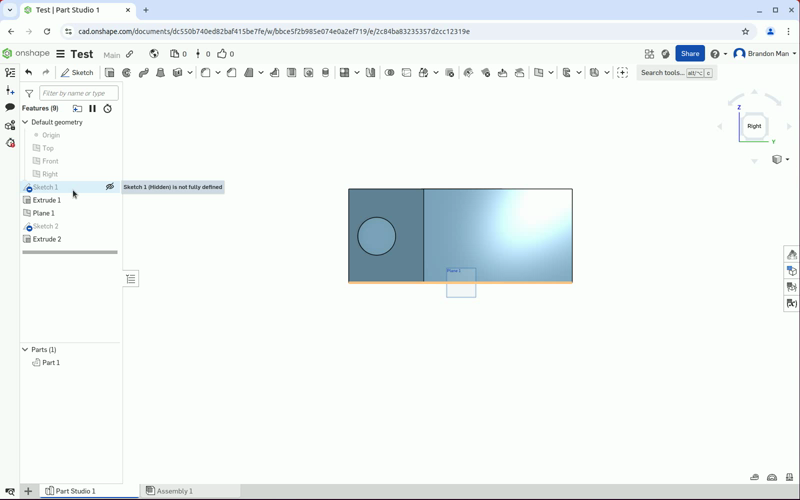
click(73, 189)
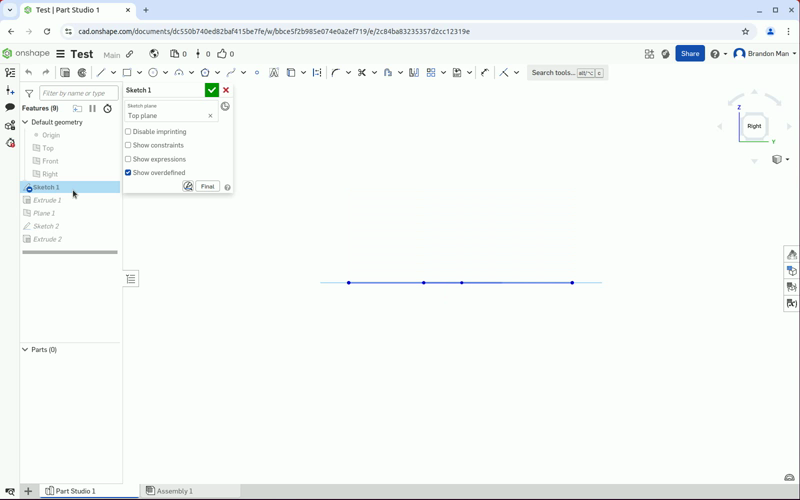
mouse_move(229, 92)
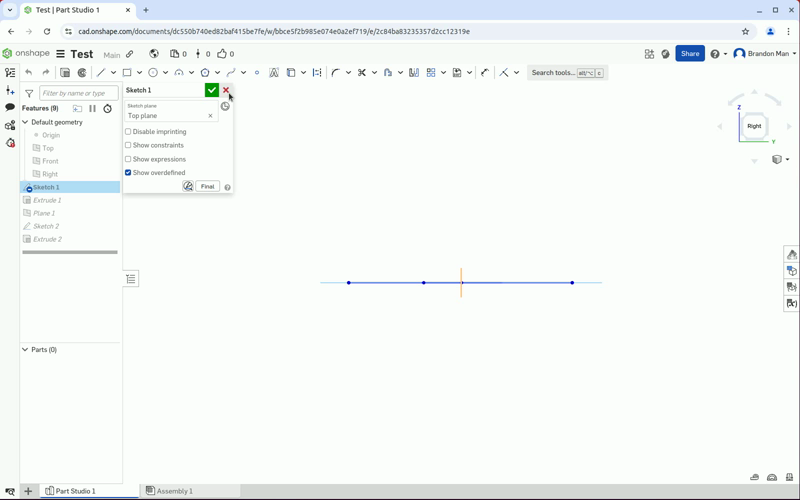
click(229, 92)
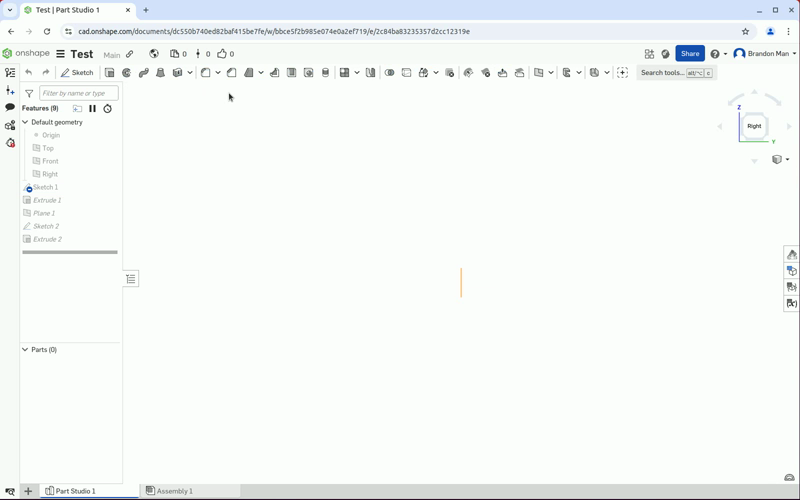
key(shift+s)
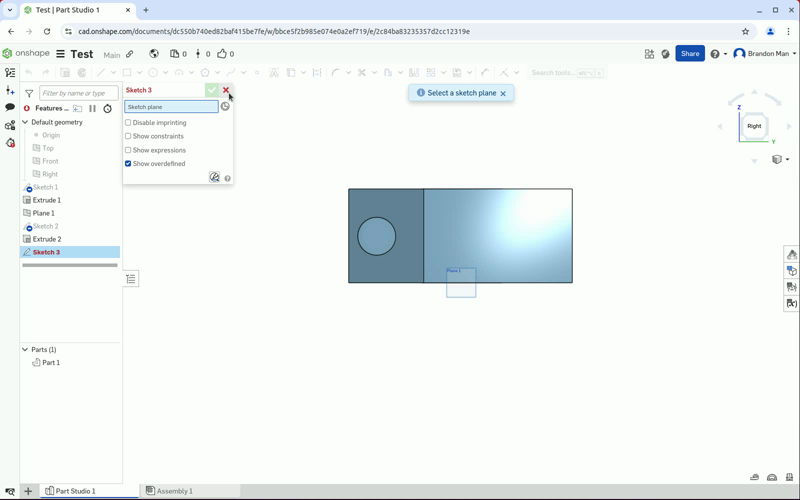
mouse_move(73, 215)
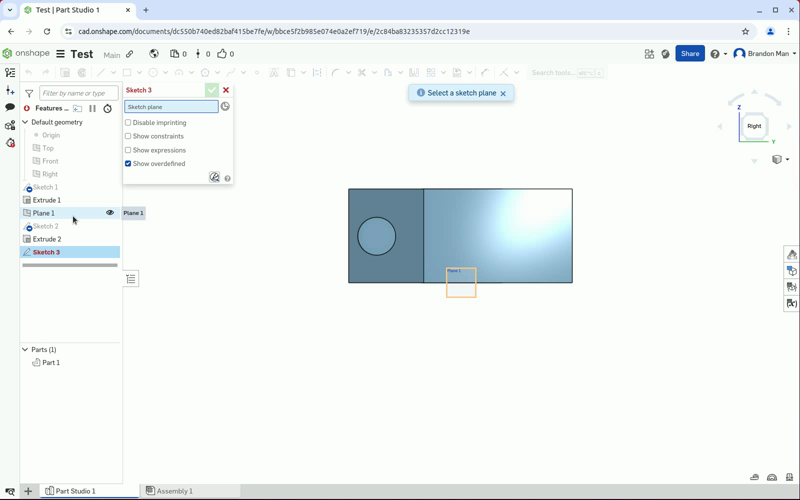
click(73, 215)
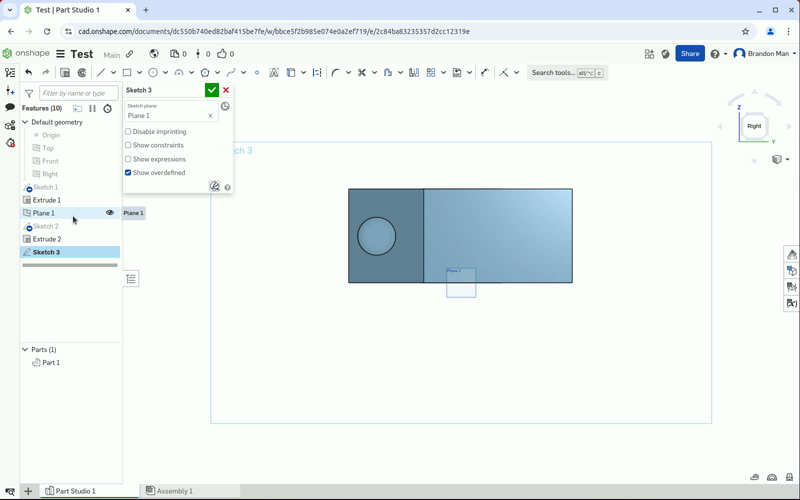
mouse_move(73, 352)
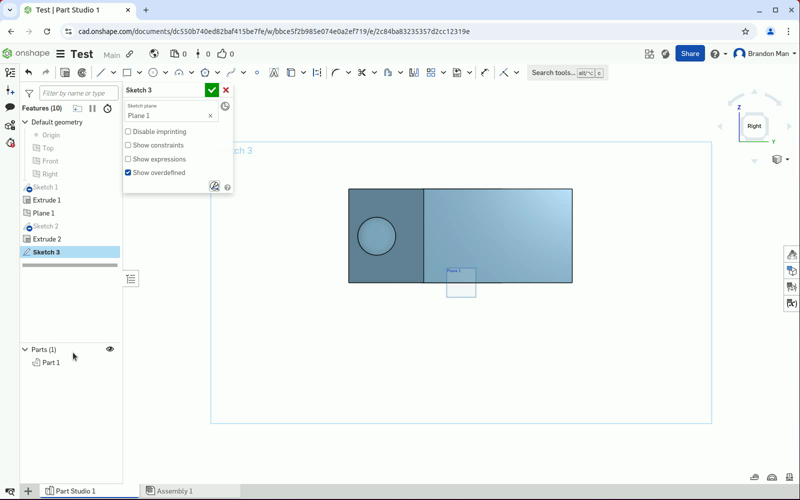
key(y)
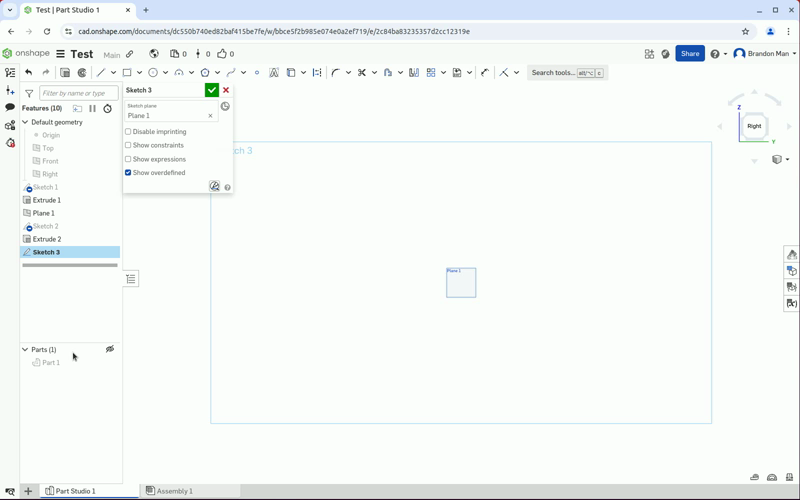
key(c)
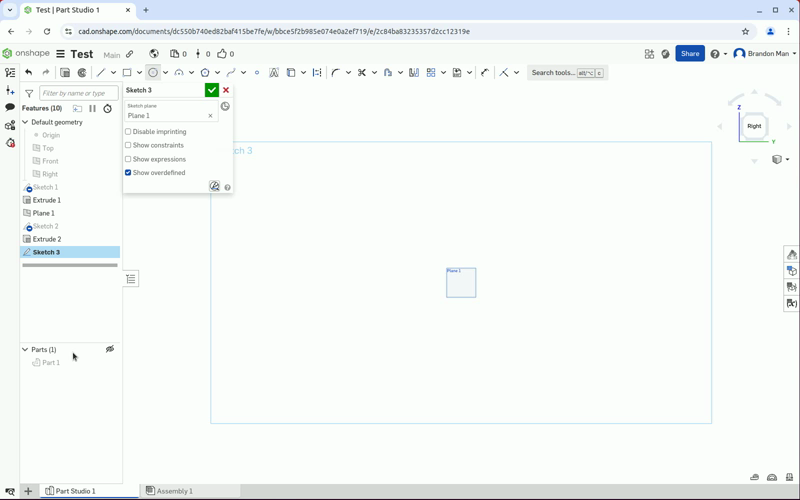
key_down(shift)
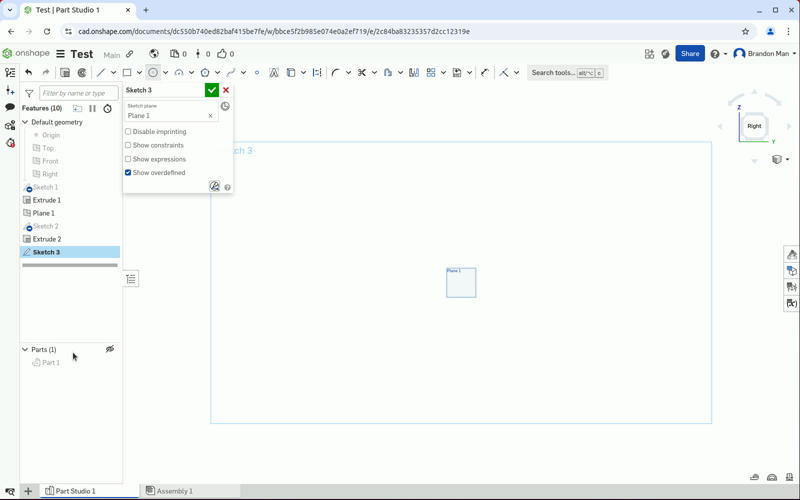
mouse_move(545, 236)
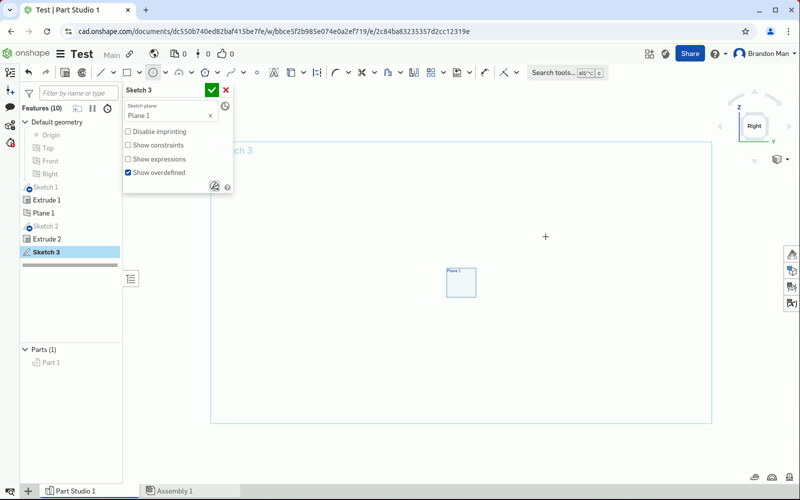
click(545, 236)
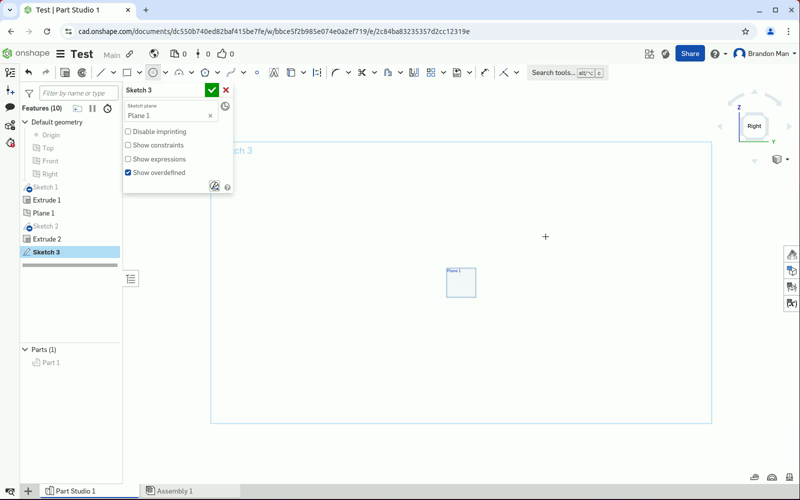
key_up(shift)
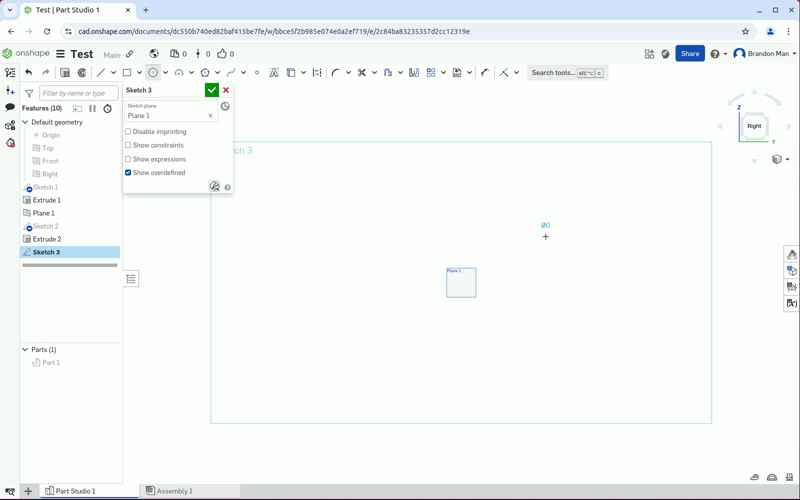
mouse_move(564, 236)
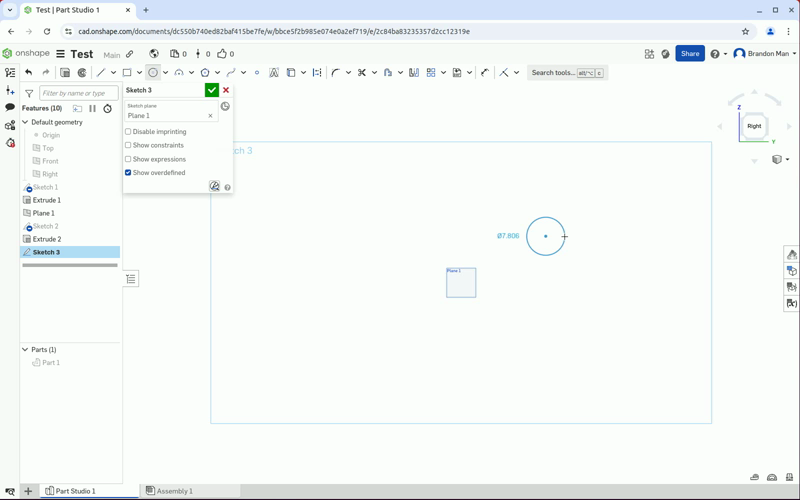
click(564, 236)
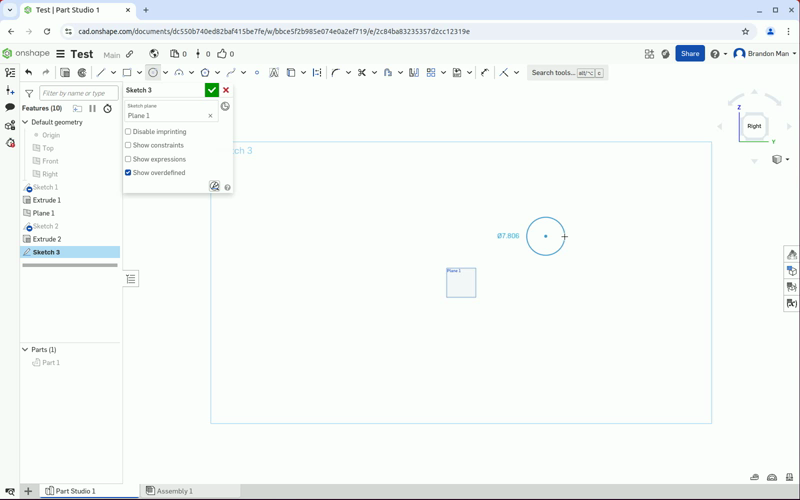
key(esc)
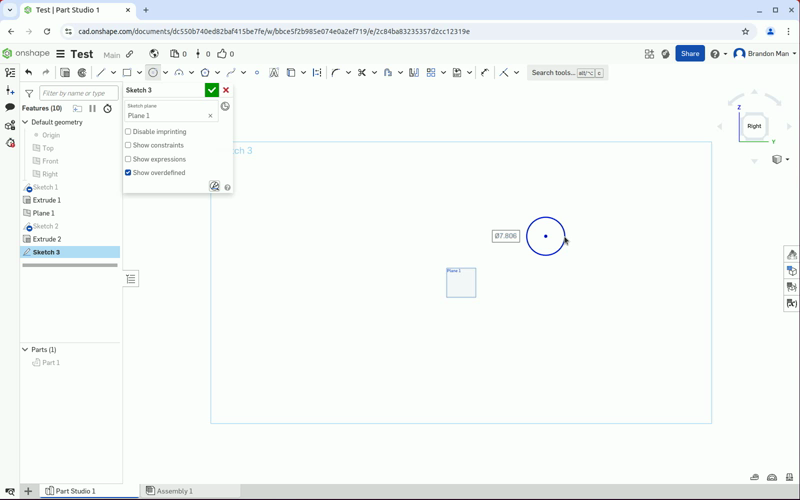
mouse_move(540, 240)
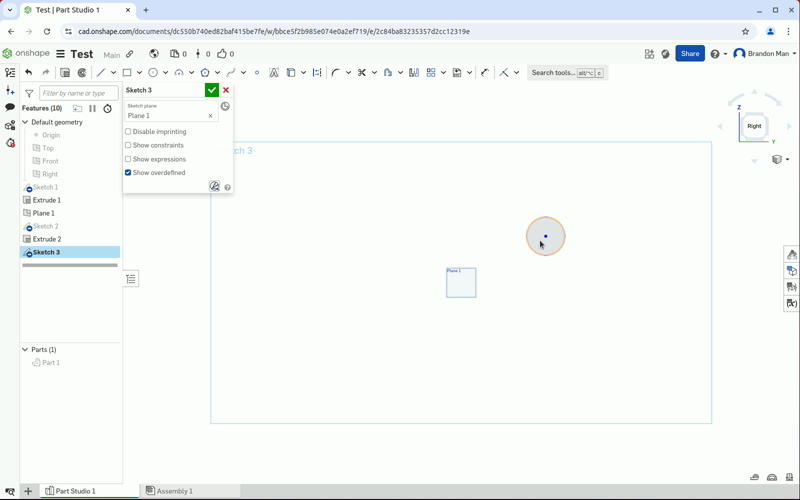
scroll(6)
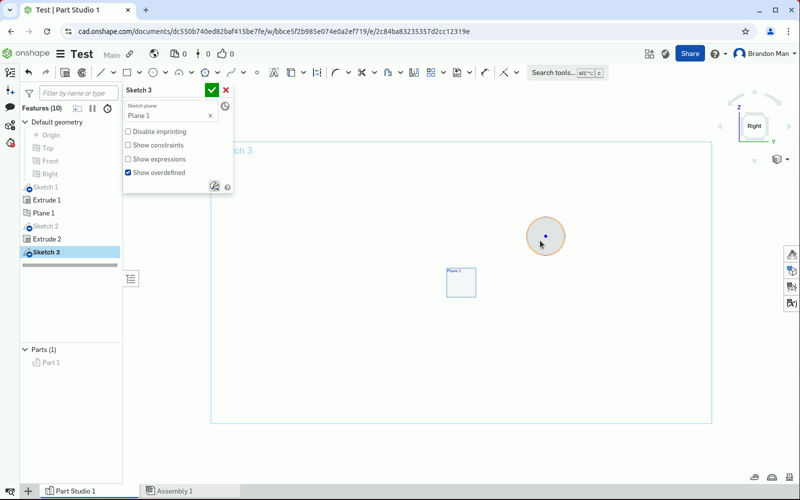
scroll(6)
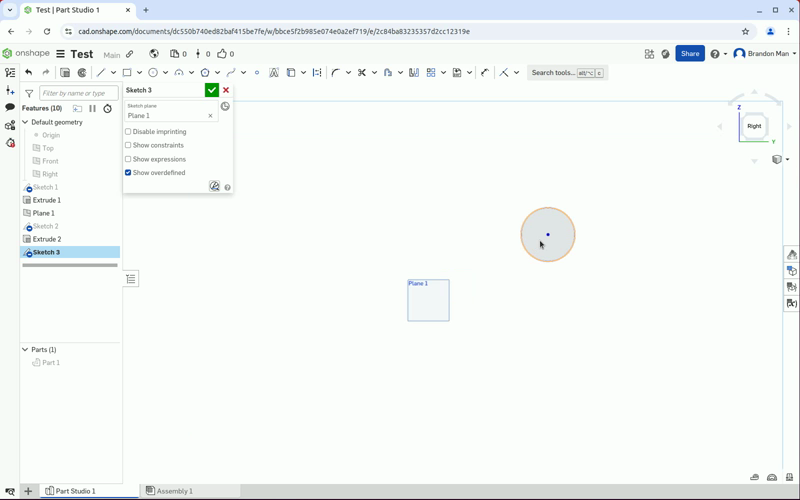
scroll(6)
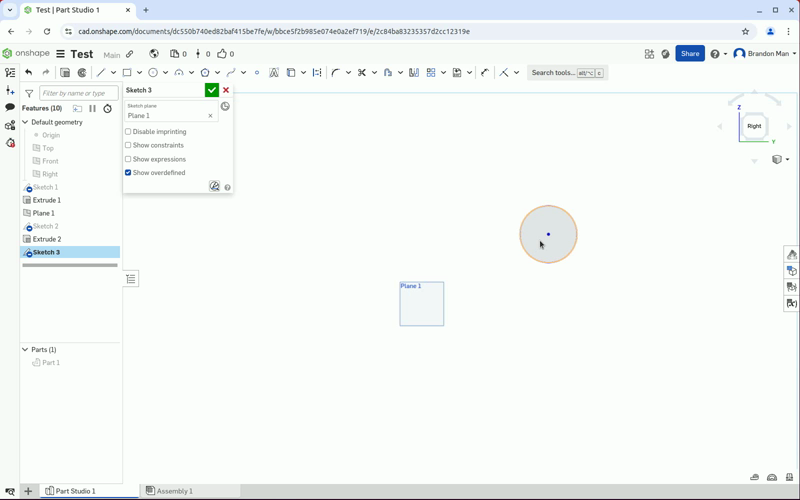
scroll(6)
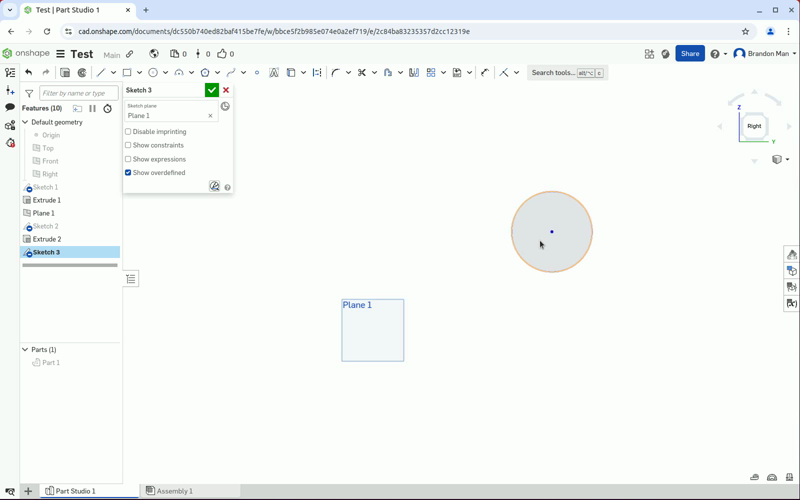
scroll(6)
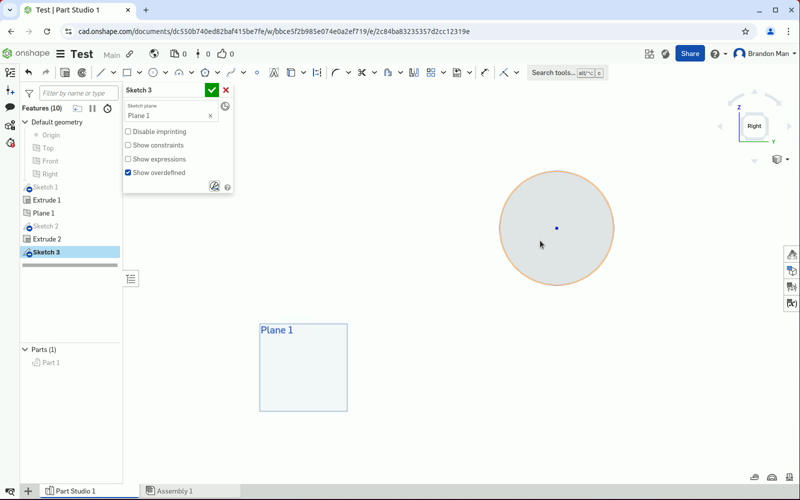
scroll(6)
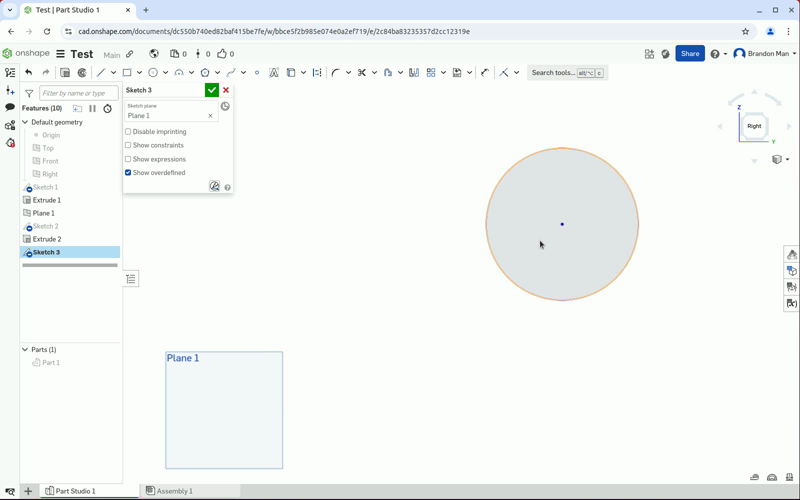
scroll(6)
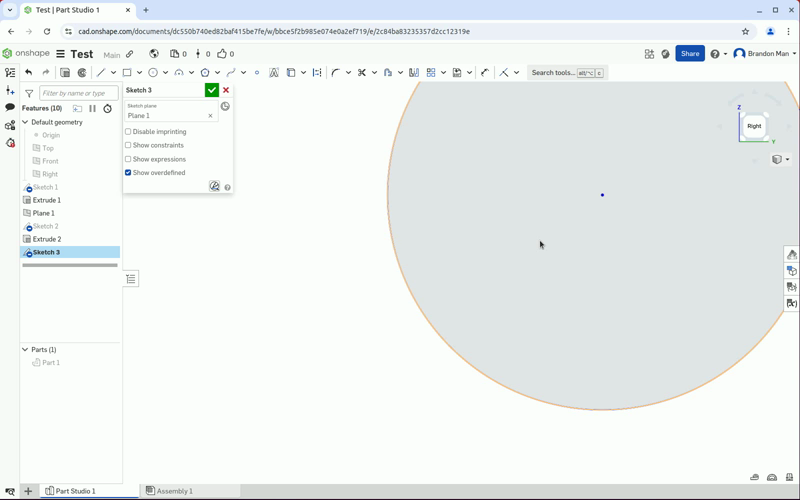
click(540, 240)
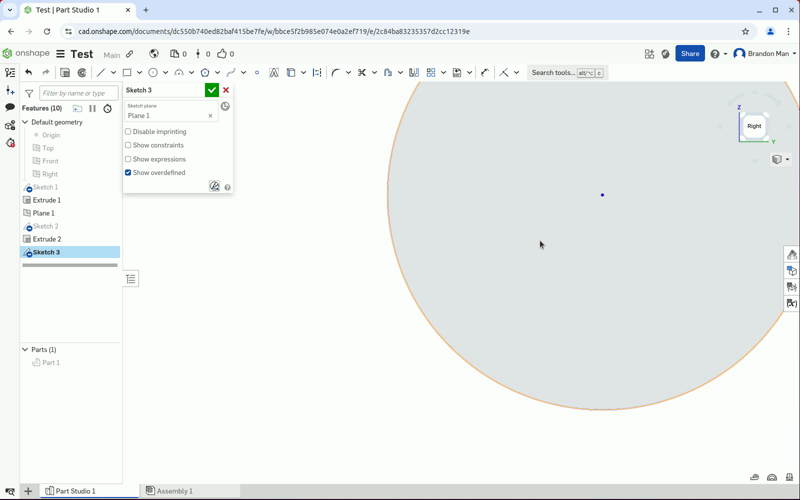
scroll(-6)
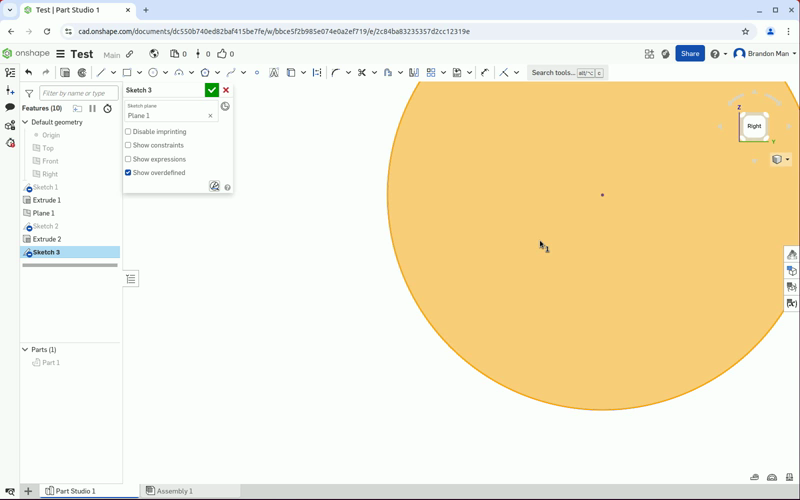
scroll(-6)
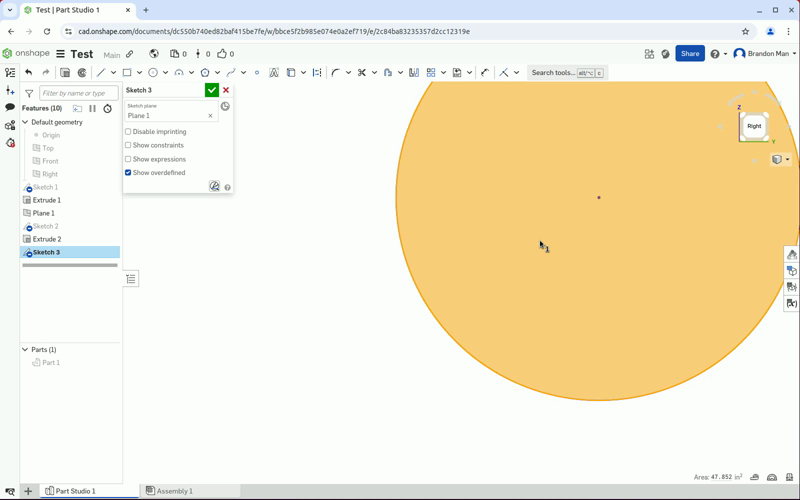
scroll(-6)
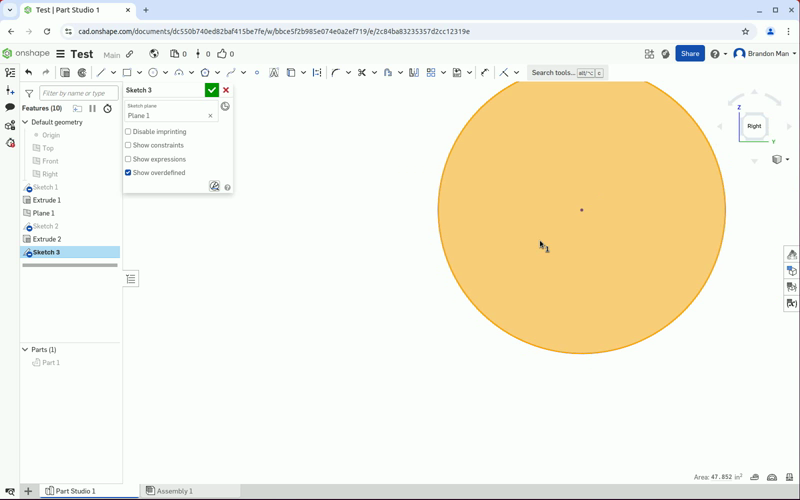
scroll(-6)
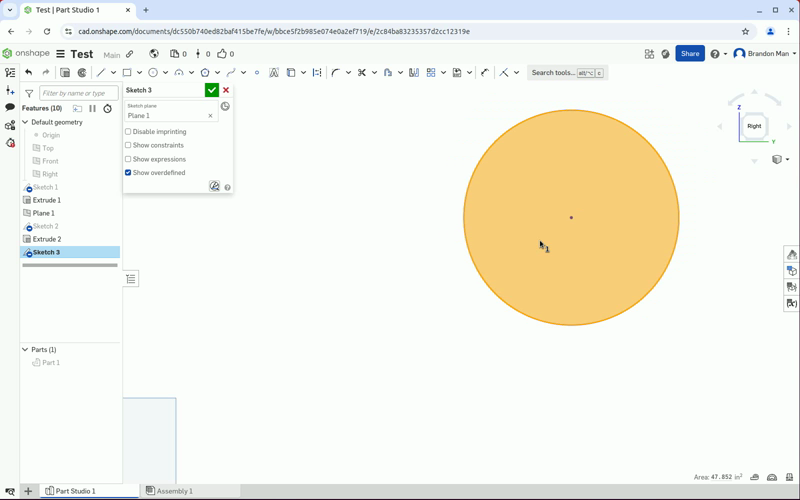
scroll(-6)
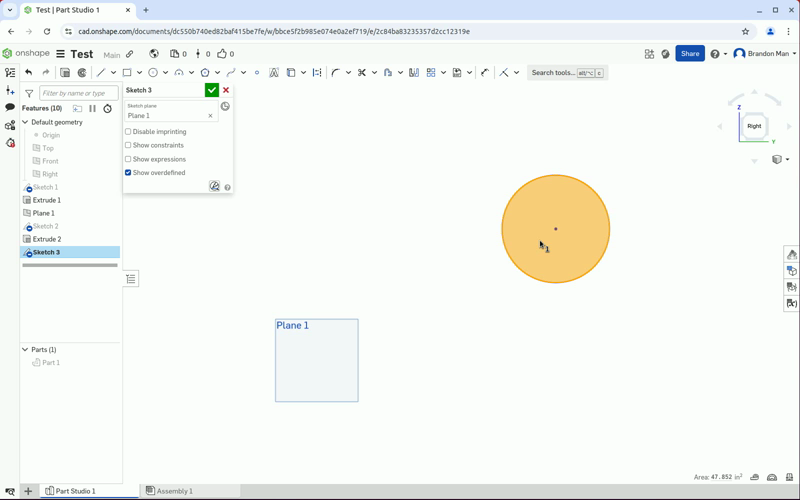
scroll(-6)
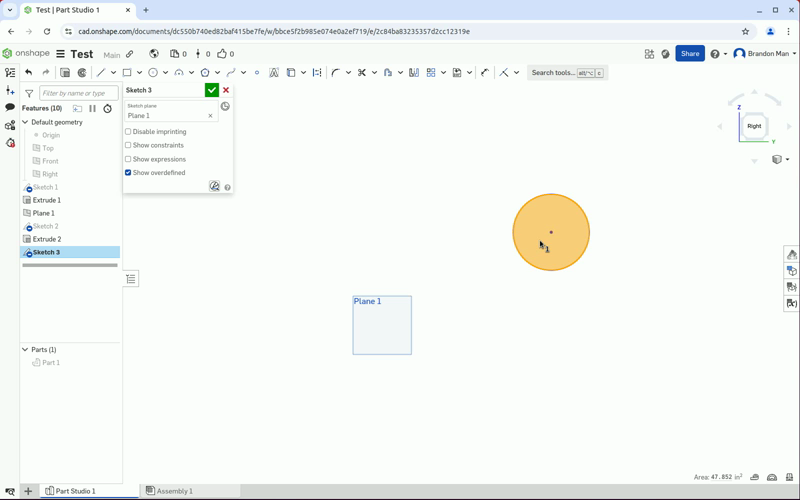
scroll(-6)
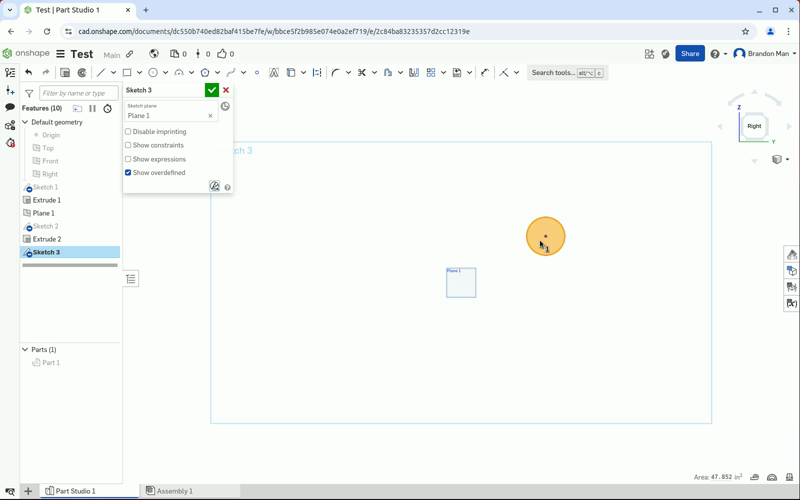
mouse_move(73, 352)
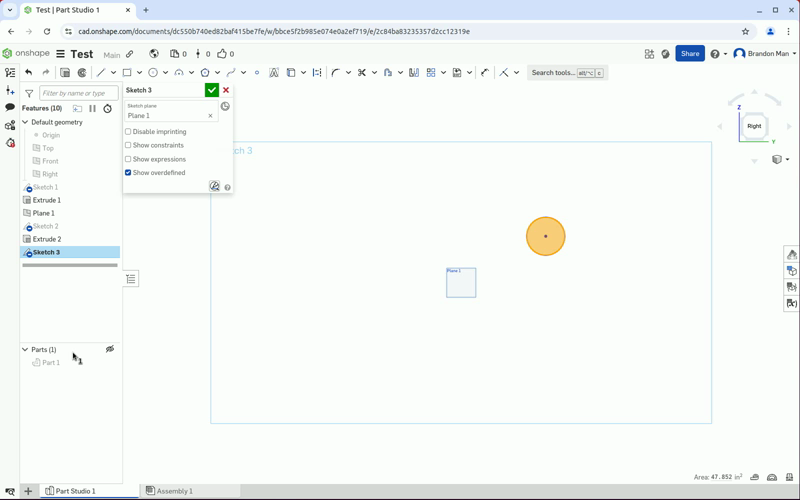
key(shift+y)
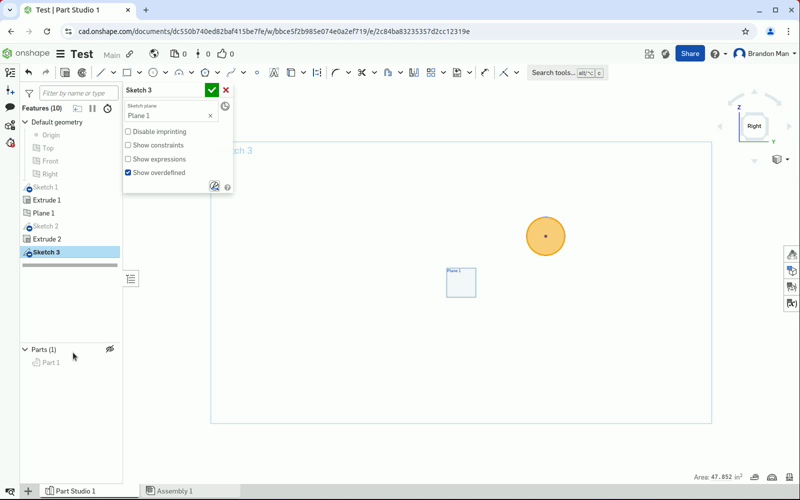
key(shift+e)
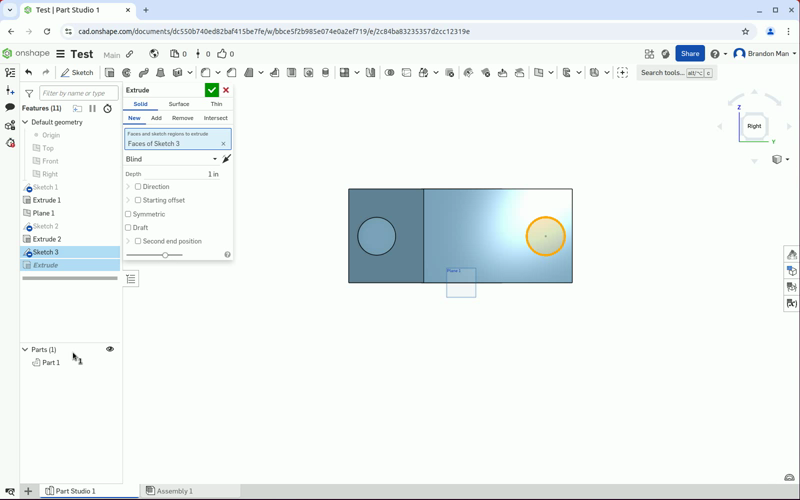
mouse_move(143, 106)
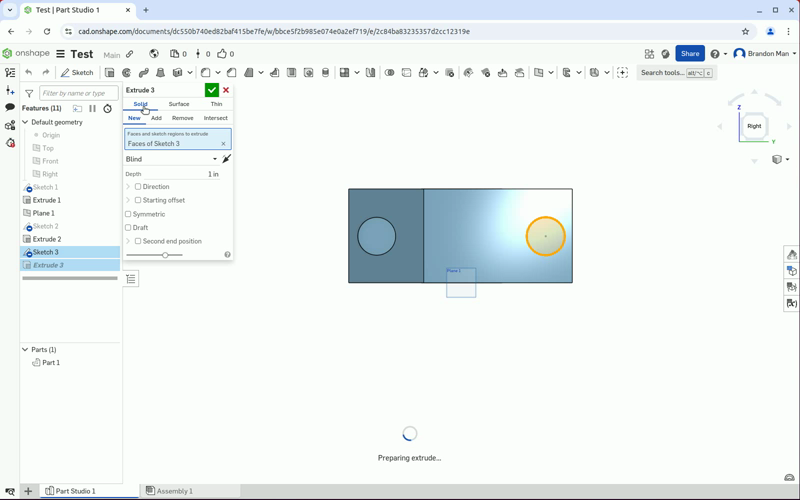
click(143, 106)
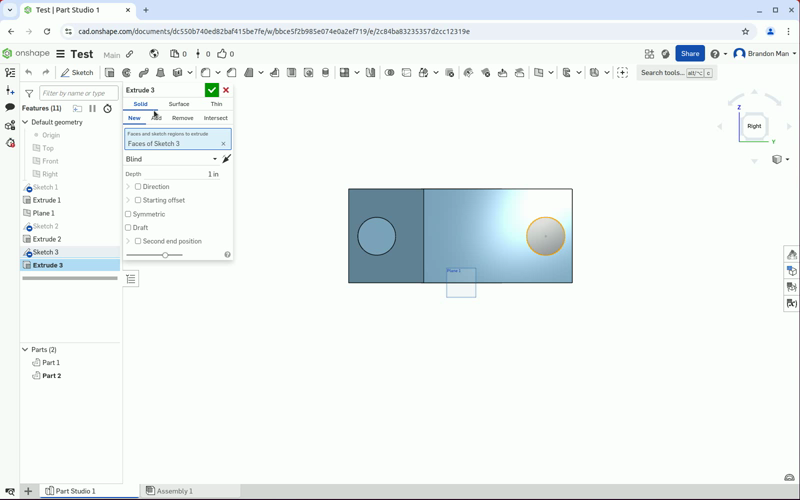
mouse_move(186, 120)
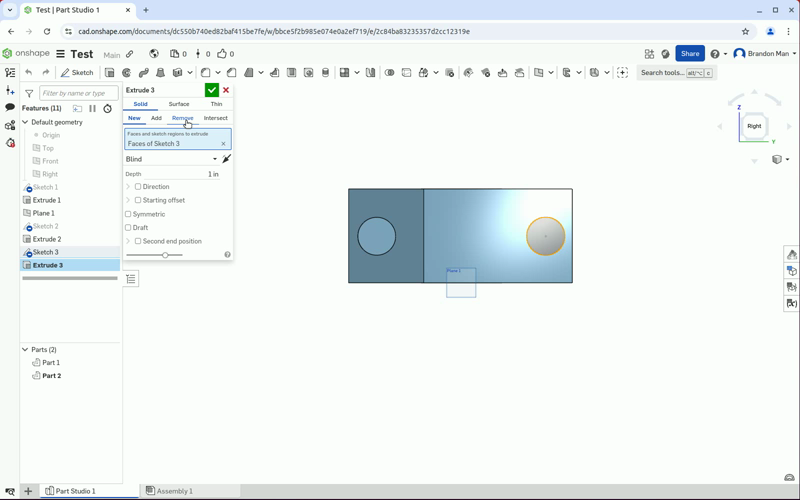
click(186, 120)
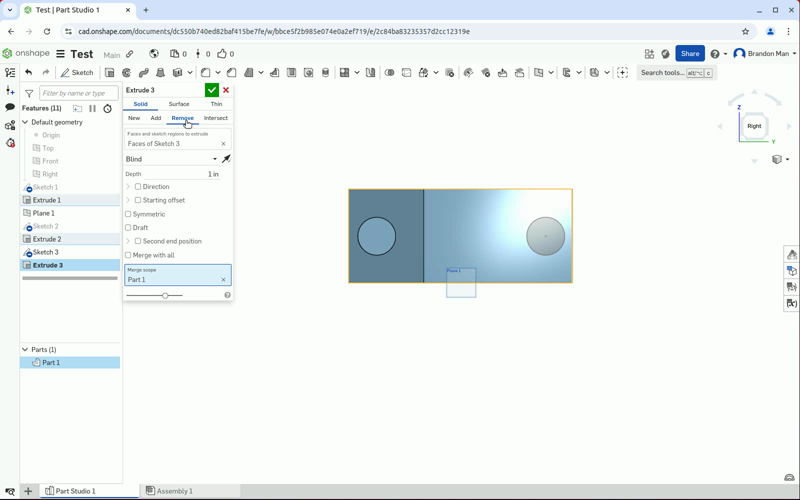
key(tab, 4)
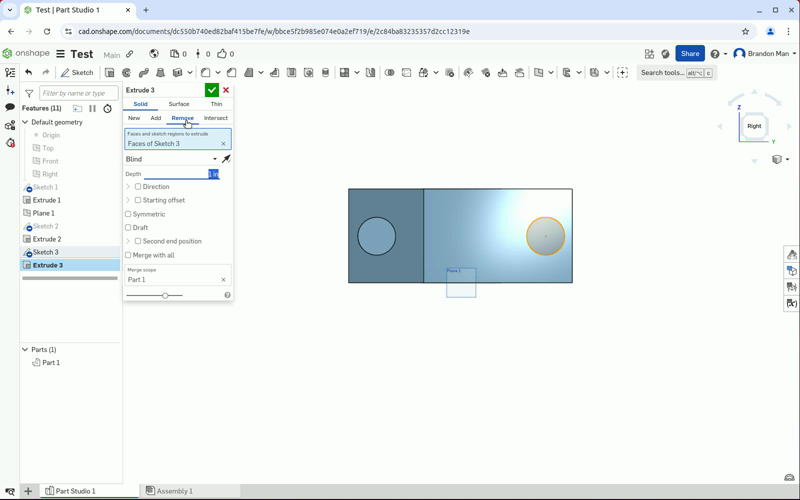
text(12.758)
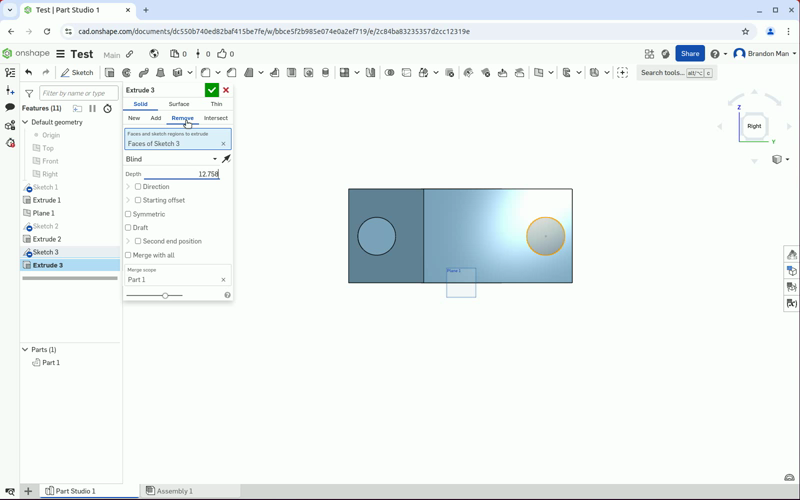
key(tab, 6)
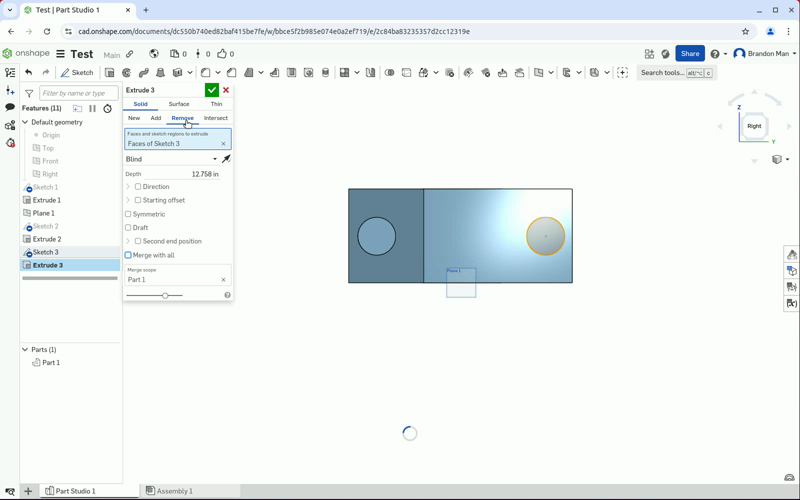
key(space)
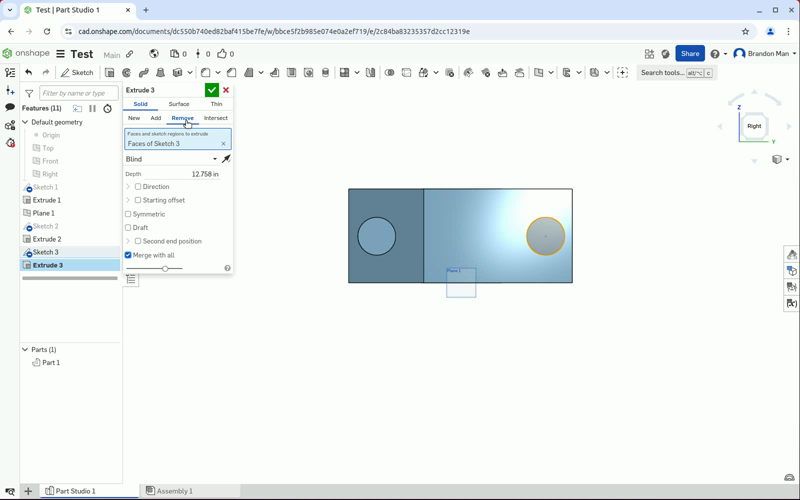
key(enter)
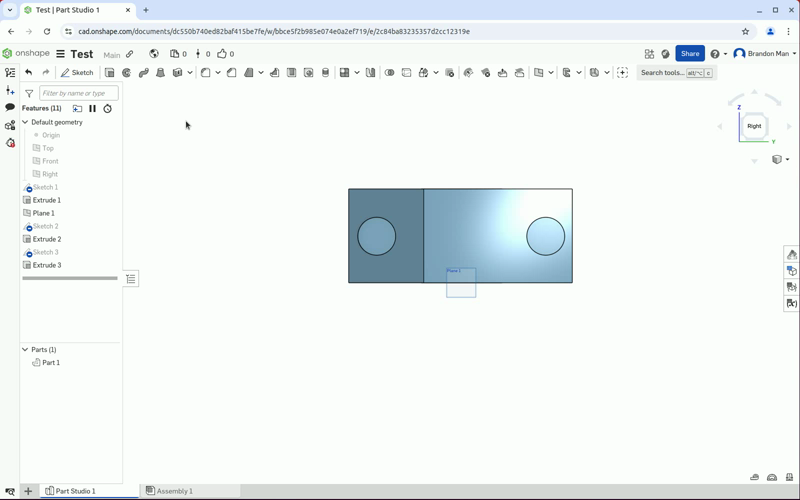
key(shift+h)
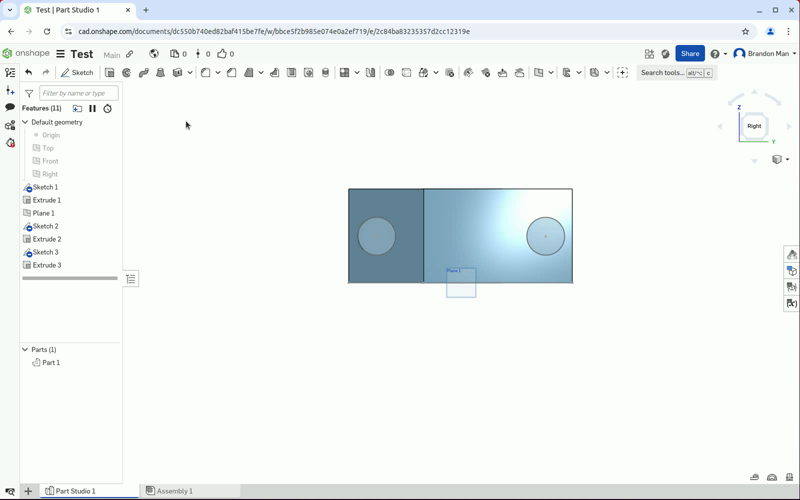
key(shift+h)
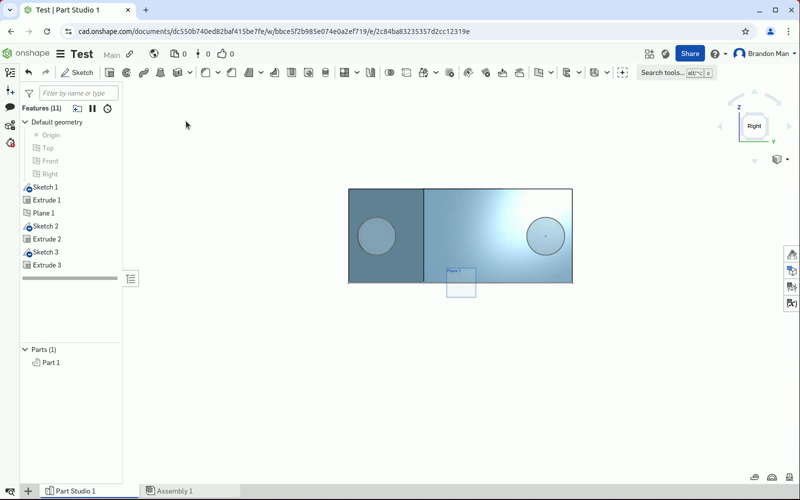
key(shift+7)
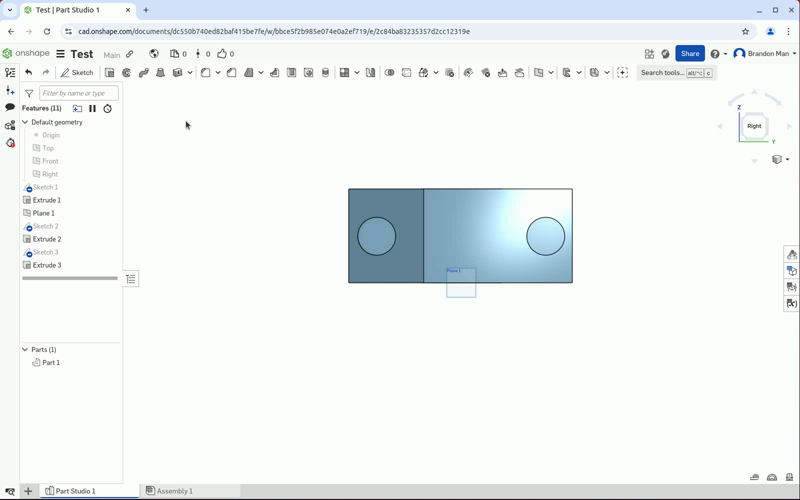
key(right, 2)
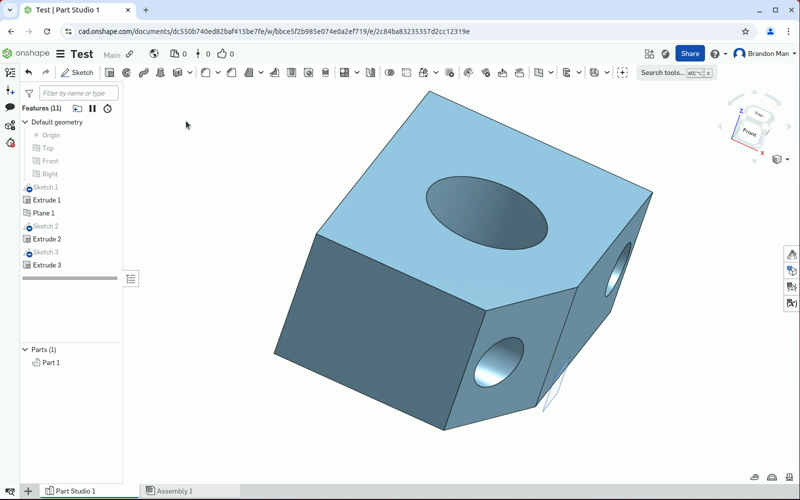
key(down, 2)
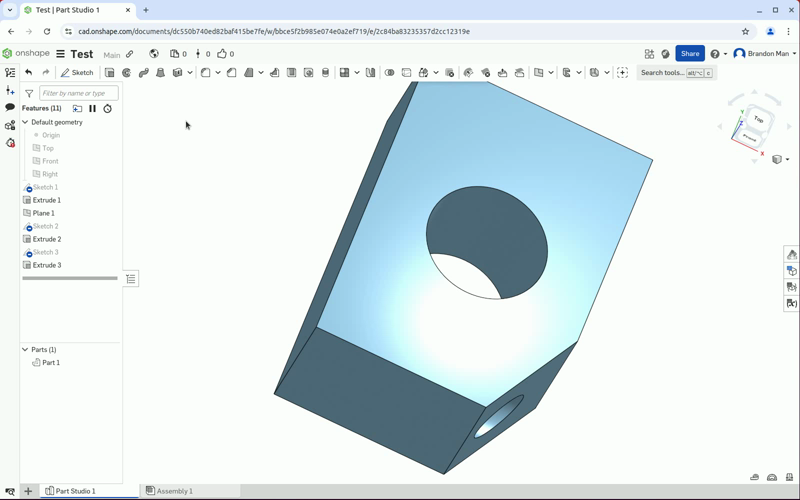
key(up, 2)
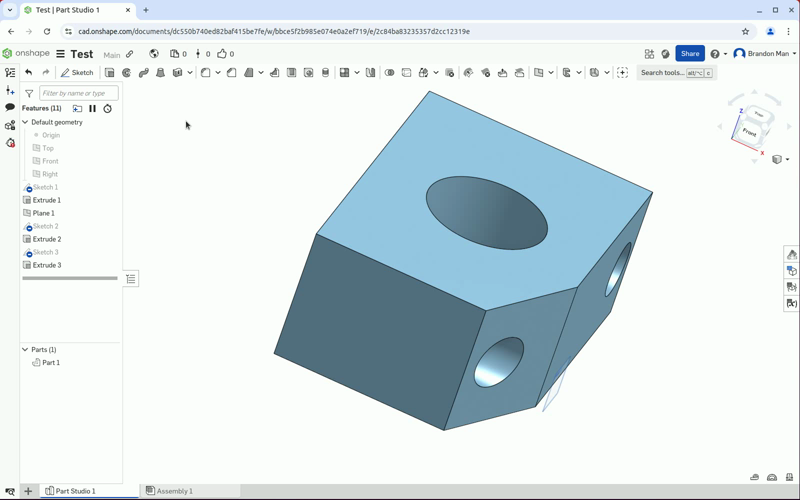
key(left, 2)
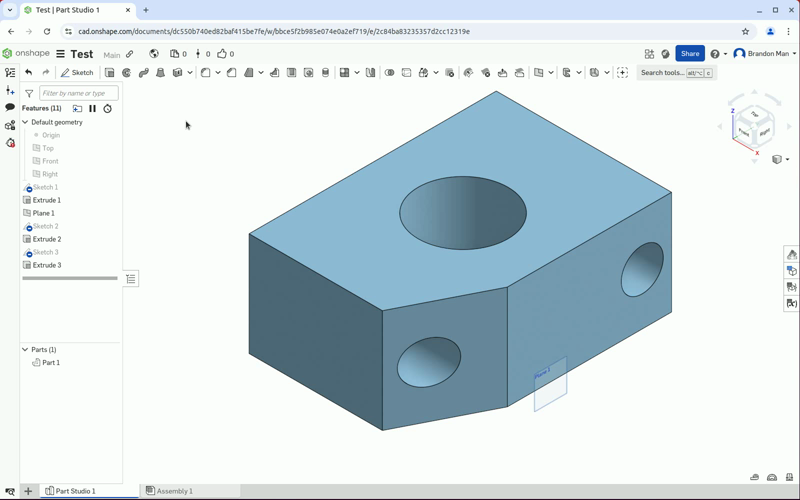
mouse_move(73, 189)
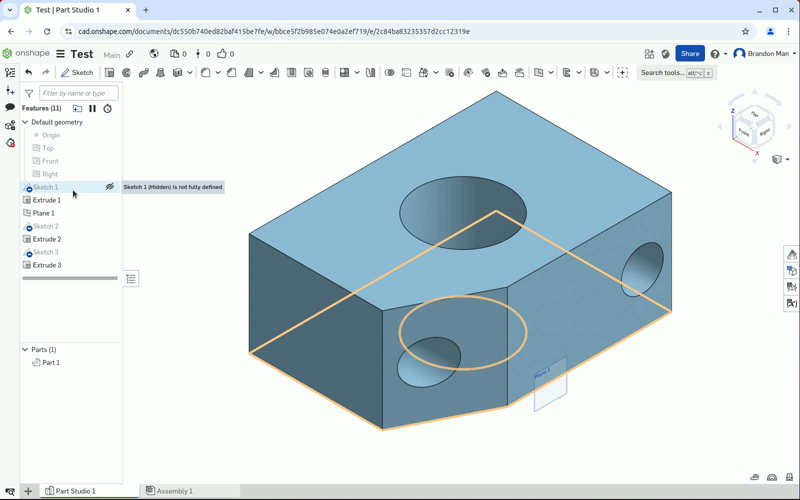
click(73, 189)